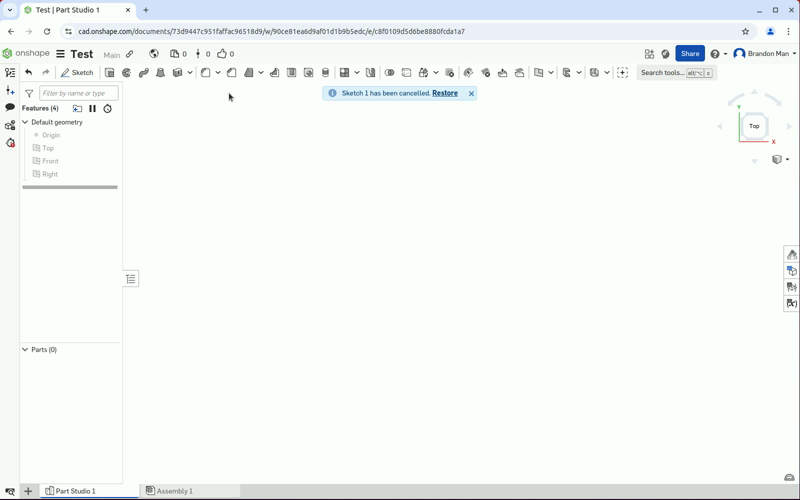
key(shift+h)
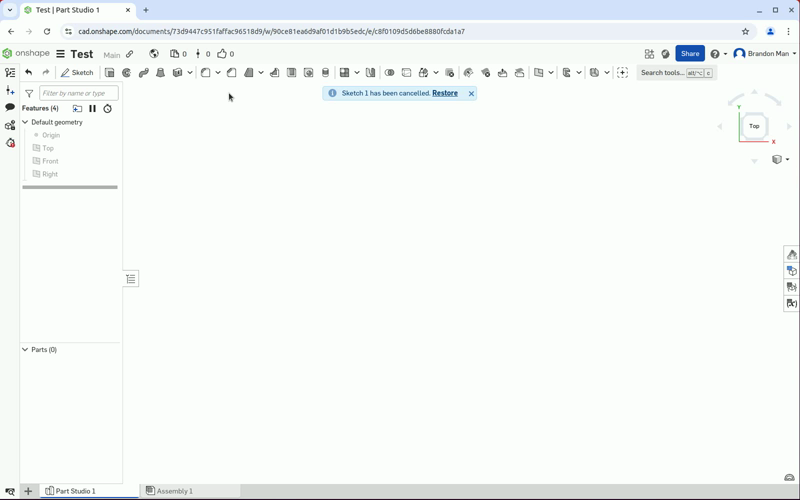
key(shift+s)
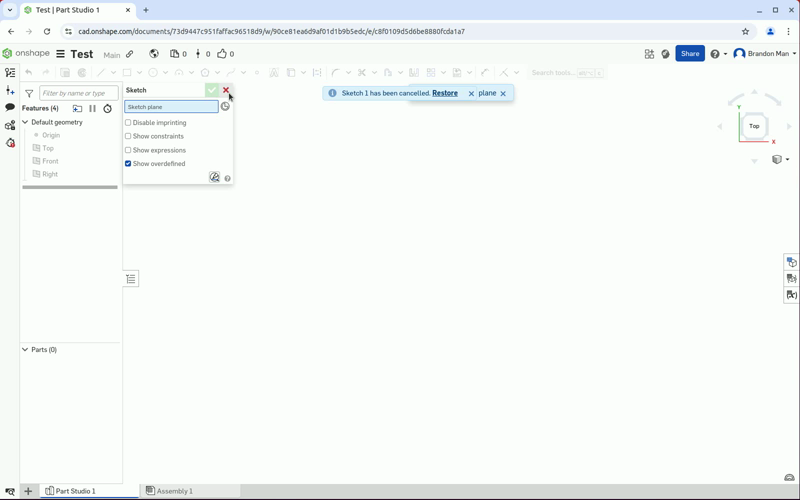
mouse_move(73, 150)
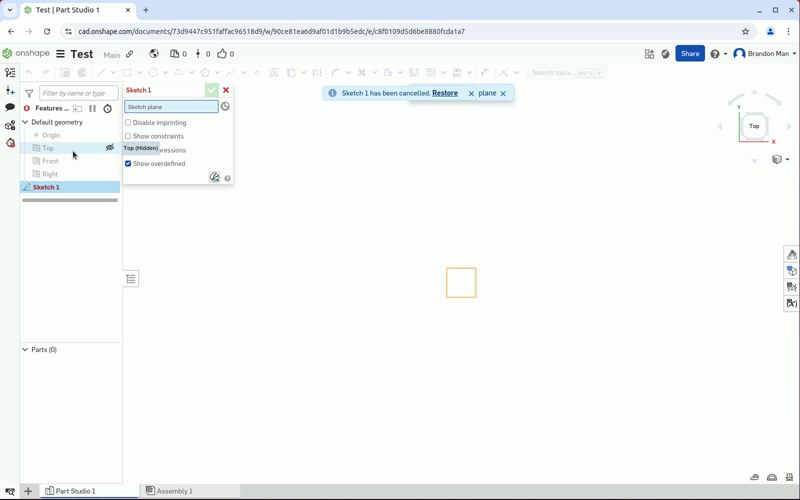
click(73, 150)
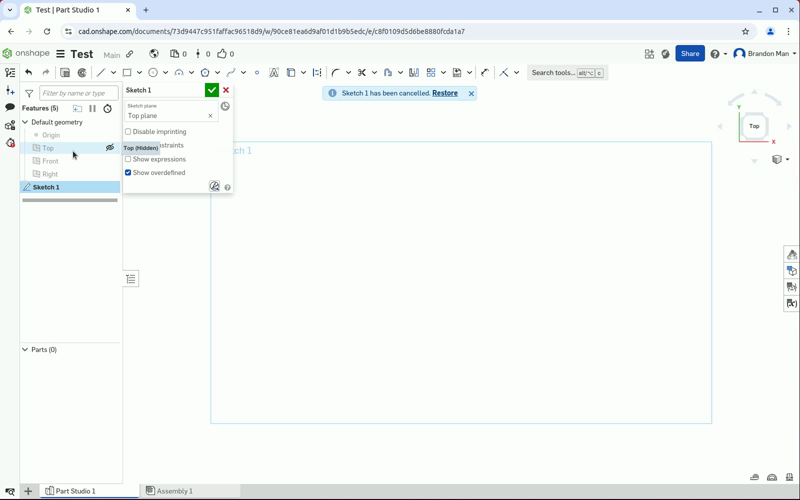
mouse_move(73, 352)
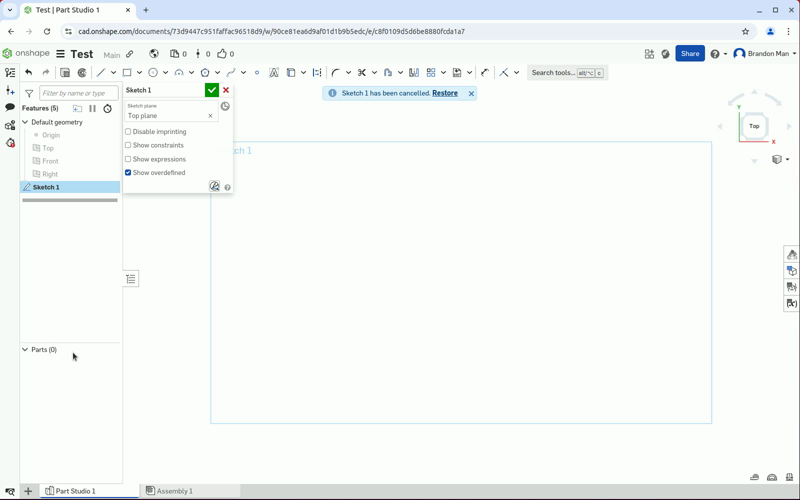
key(y)
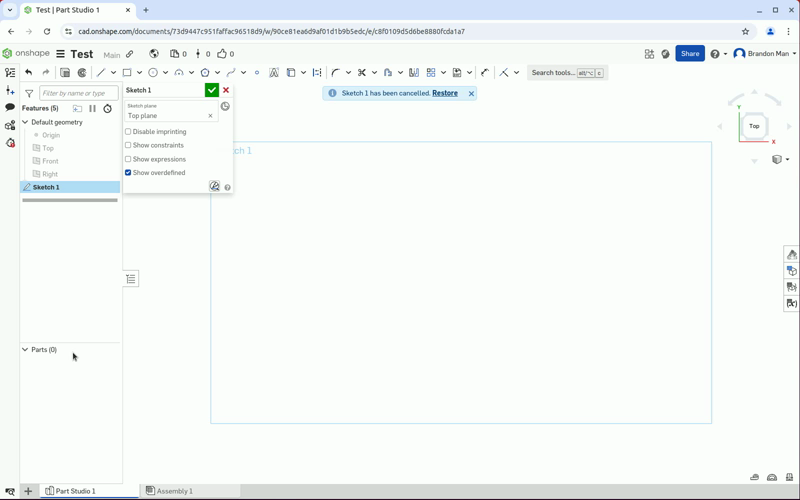
key(l)
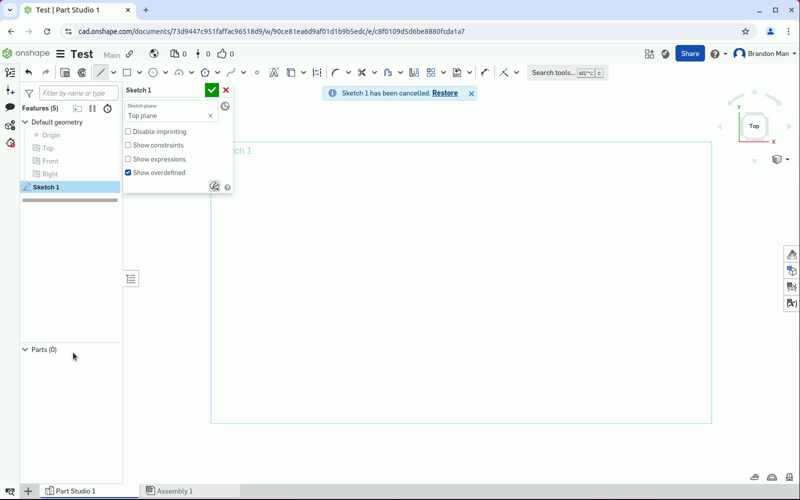
key_down(shift)
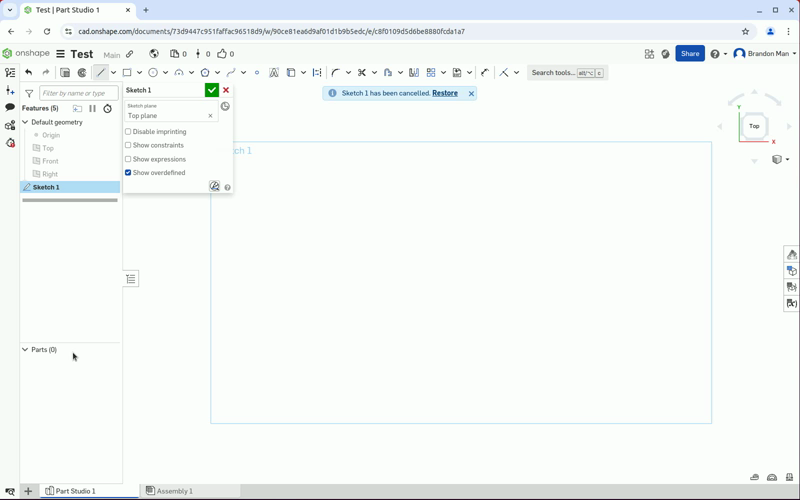
mouse_move(432, 311)
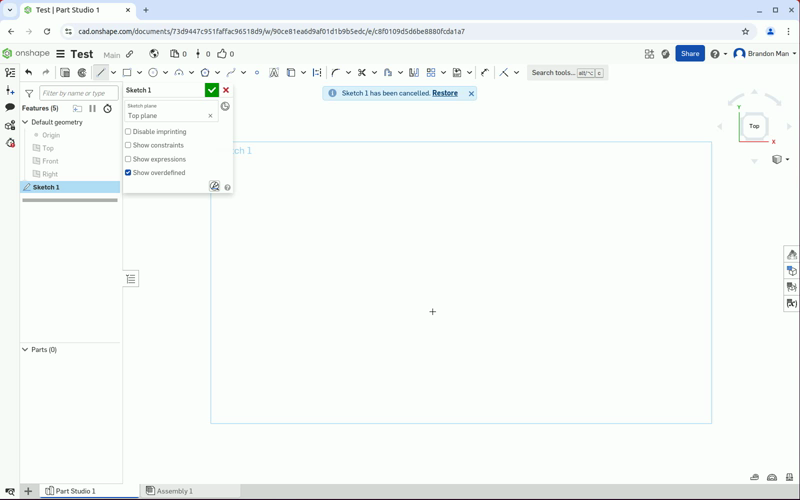
click(432, 311)
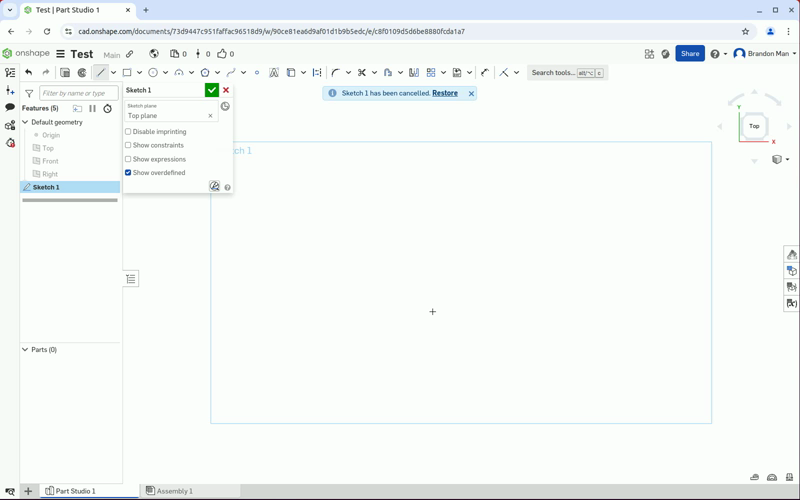
key_up(shift)
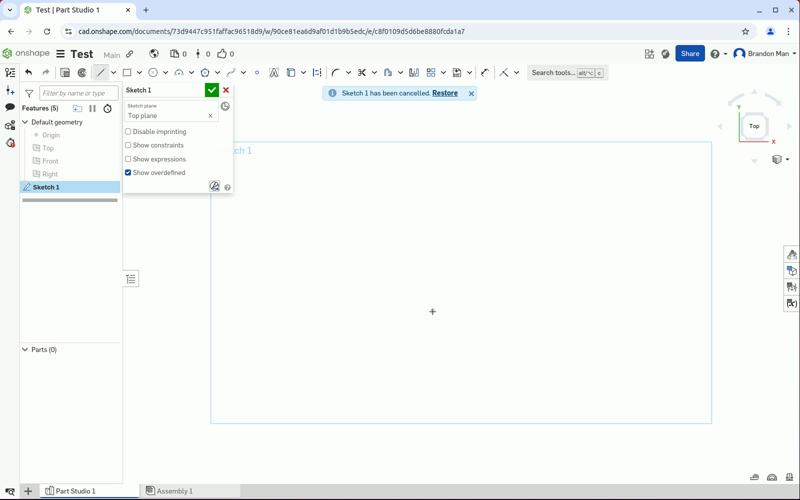
key_down(shift)
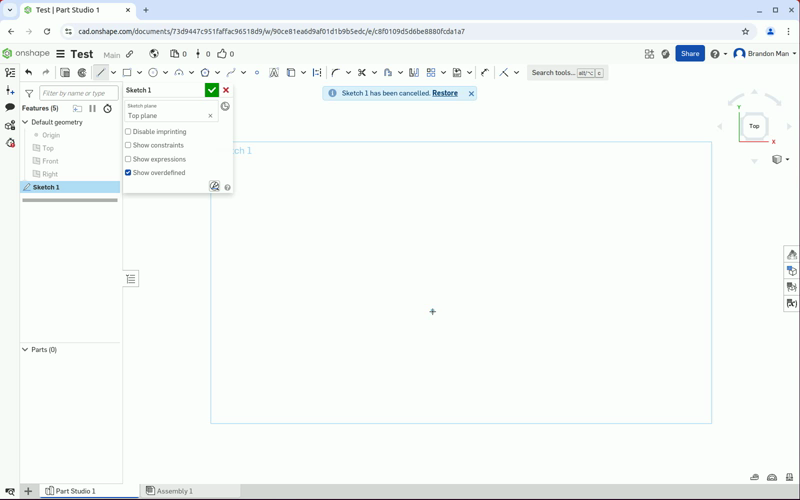
mouse_move(462, 311)
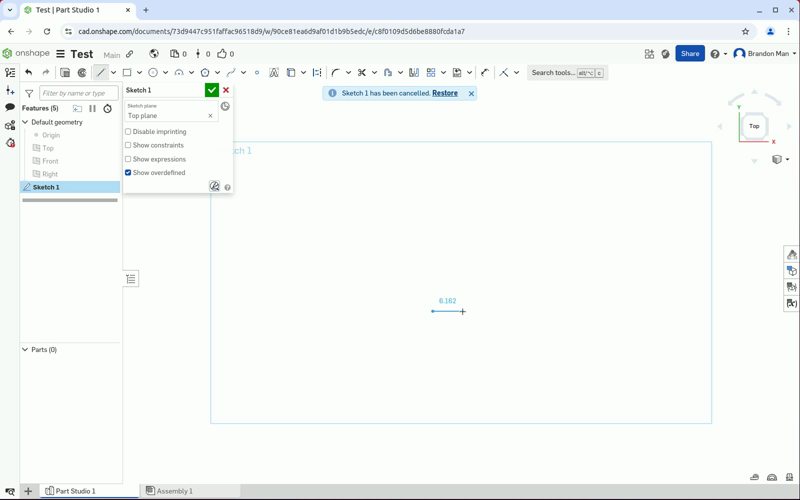
mouse_move(489, 311)
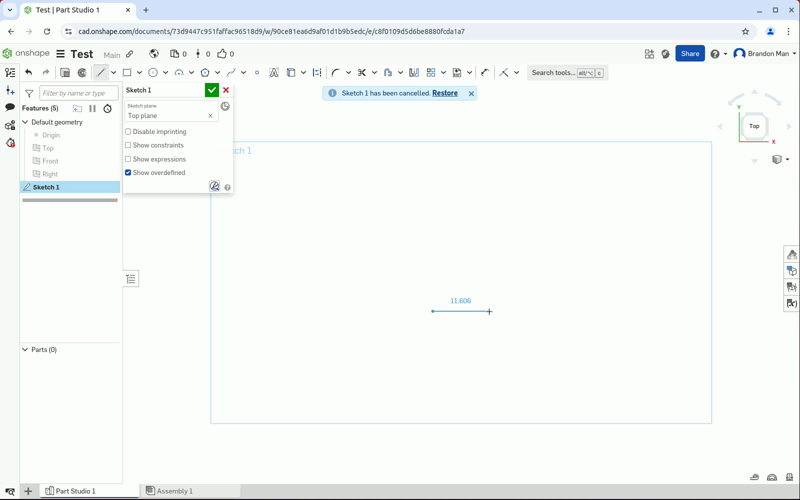
click(489, 311)
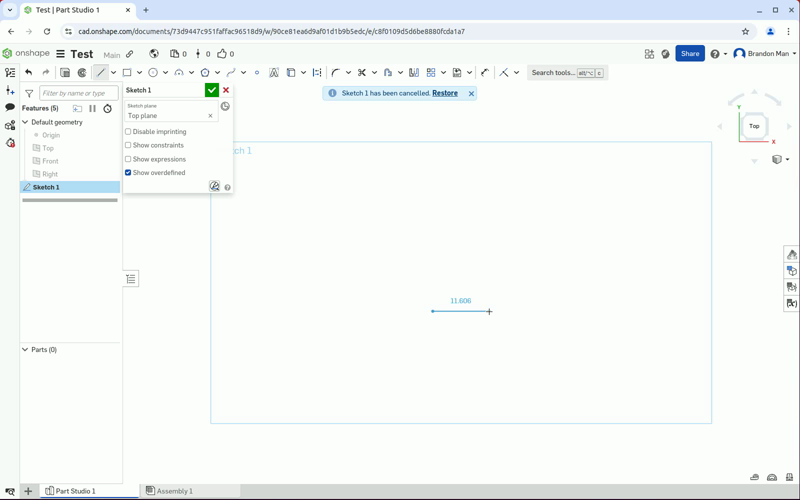
key_up(shift)
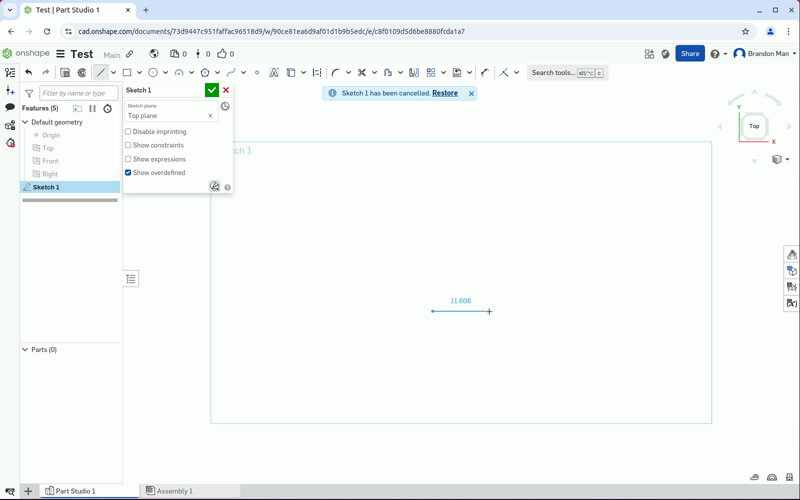
key_down(shift)
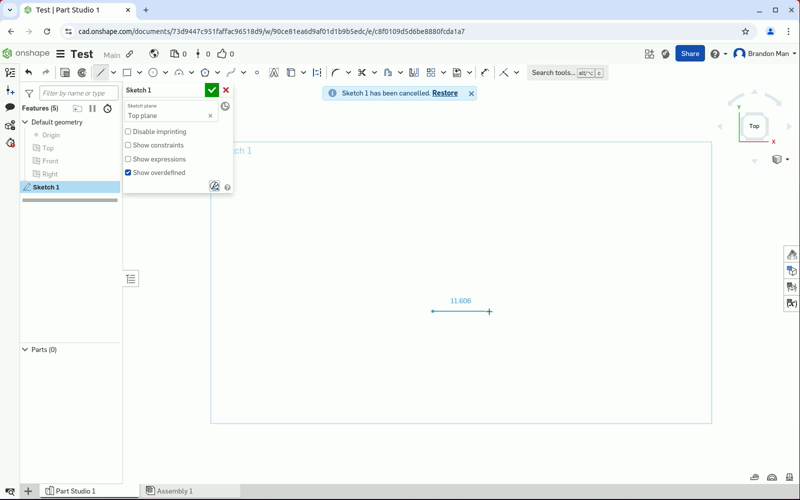
mouse_move(519, 311)
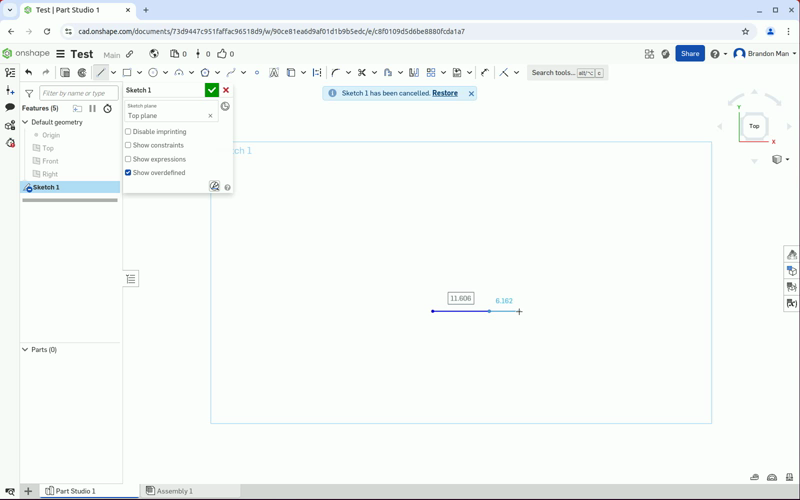
mouse_move(489, 254)
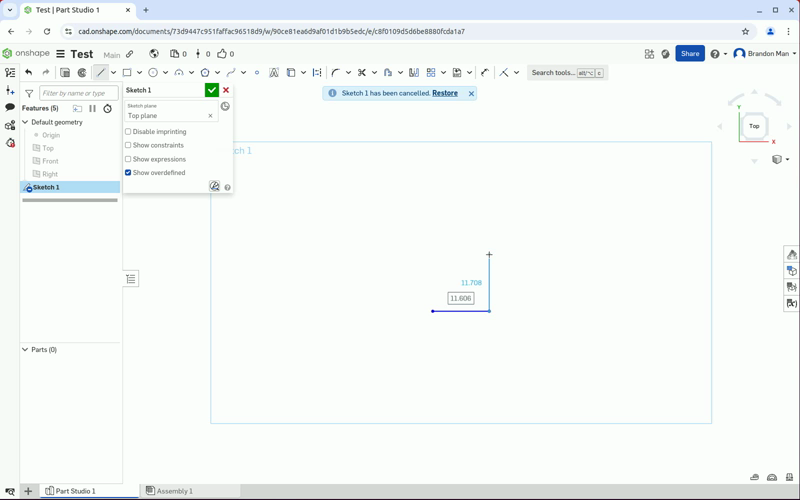
click(489, 254)
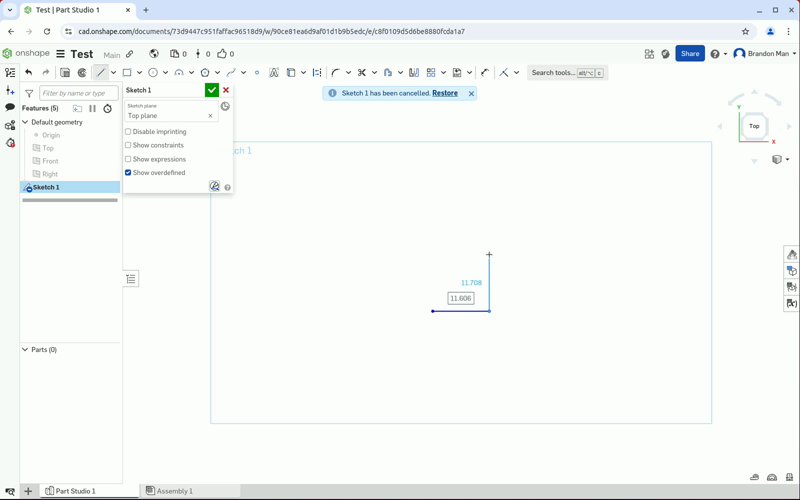
key_up(shift)
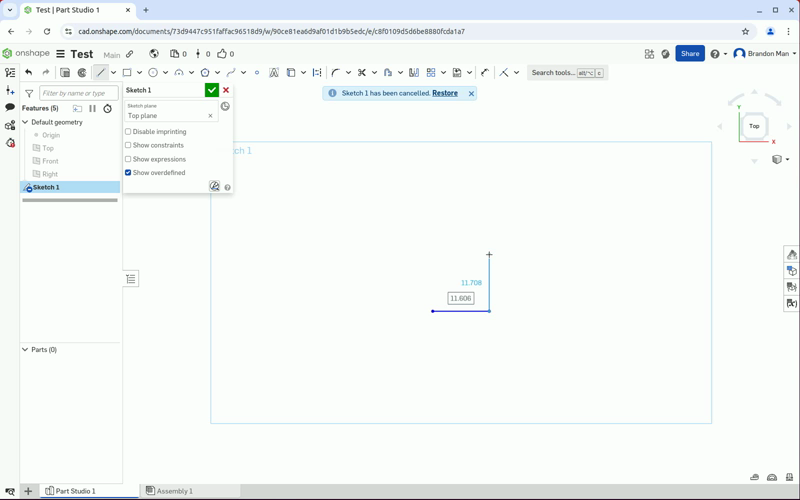
key_down(shift)
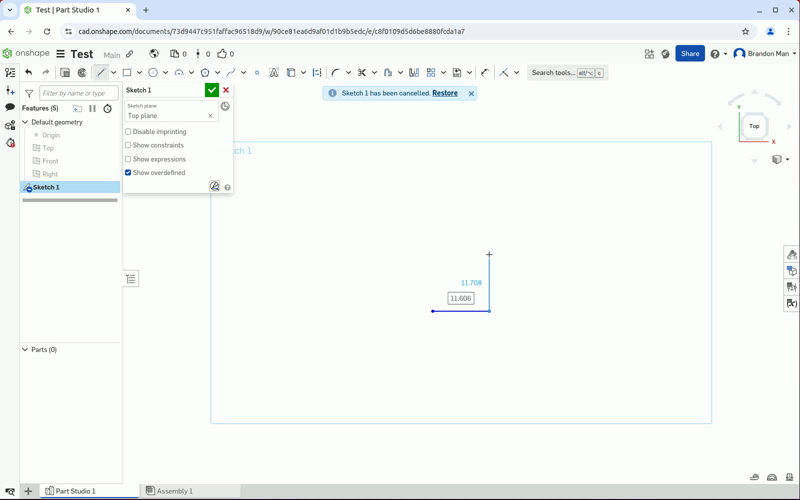
mouse_move(519, 254)
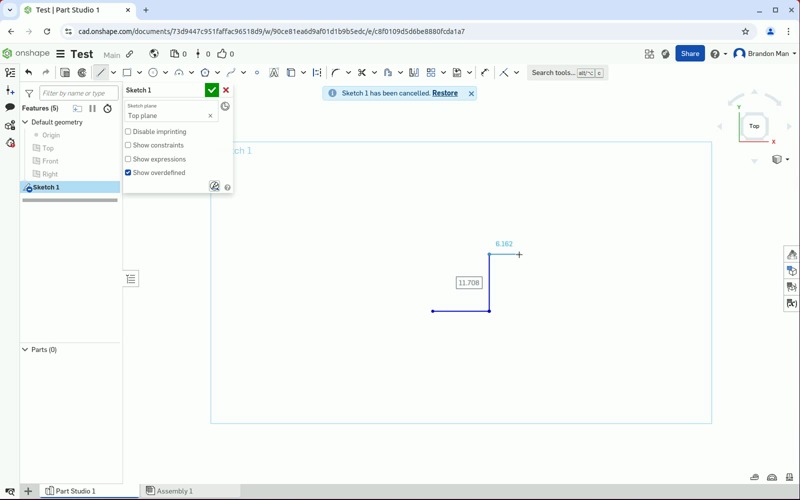
mouse_move(432, 254)
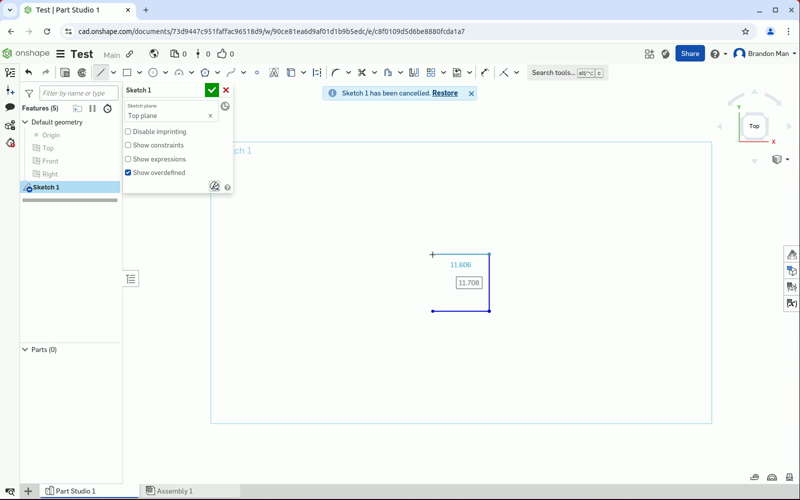
click(432, 254)
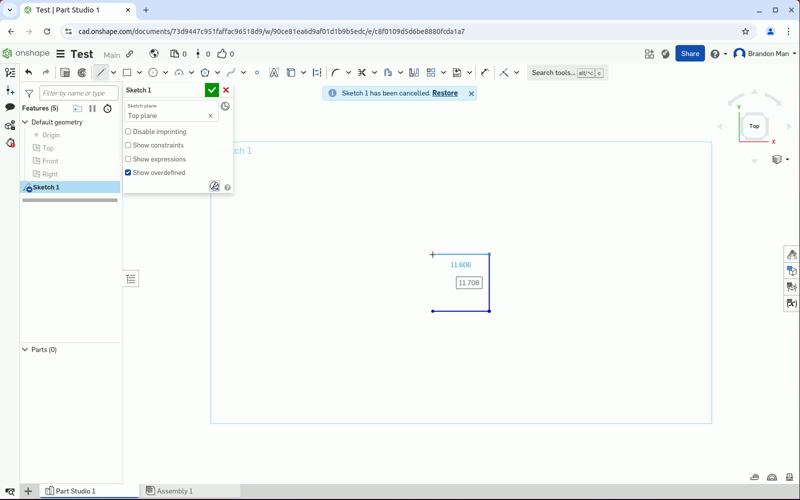
key_up(shift)
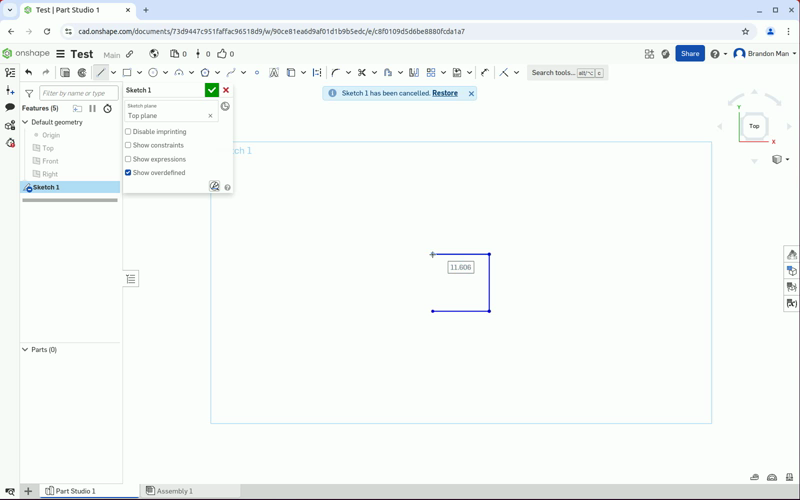
mouse_move(462, 254)
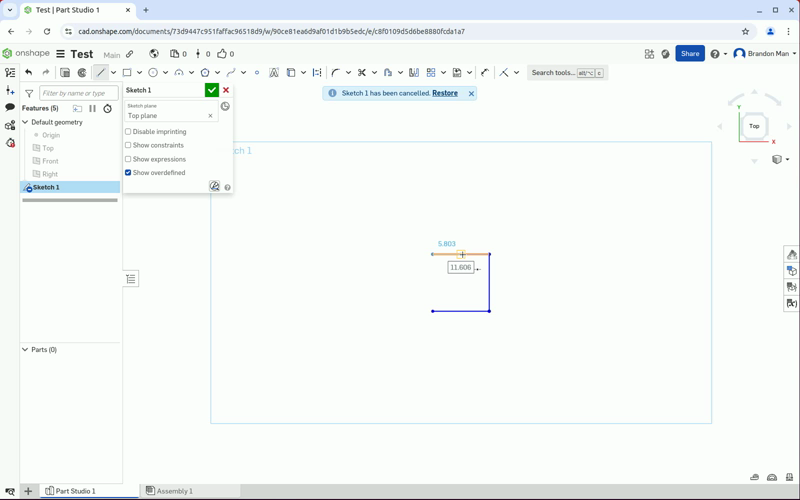
key_down(shift)
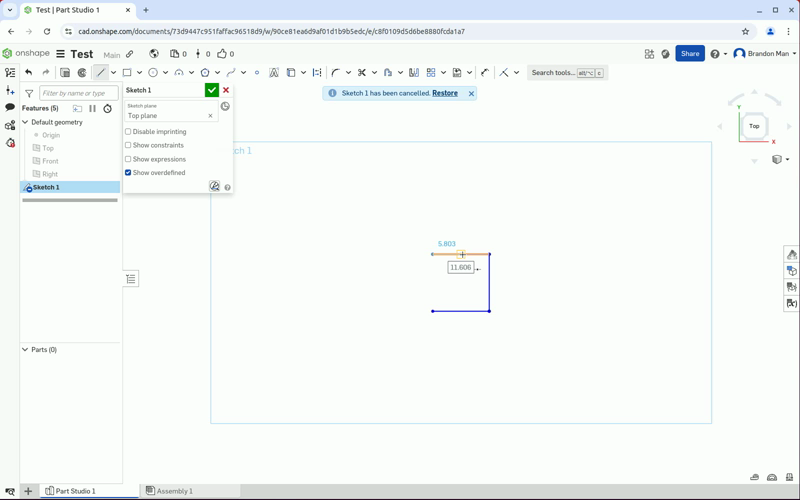
mouse_move(432, 311)
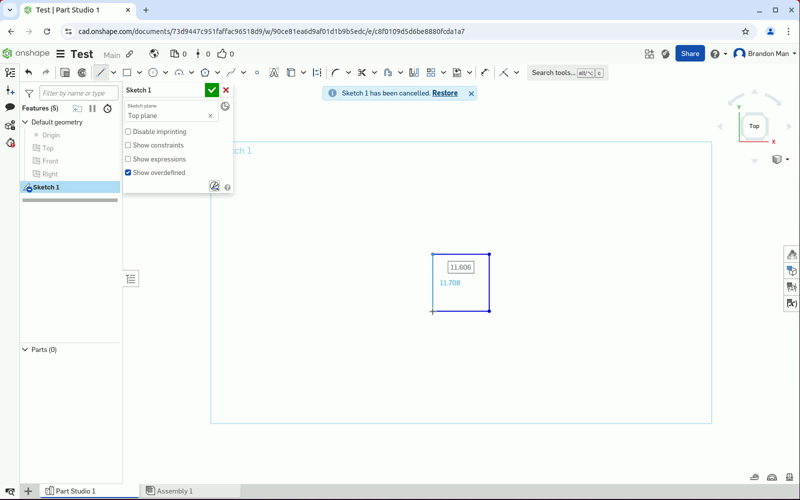
key_up(shift)
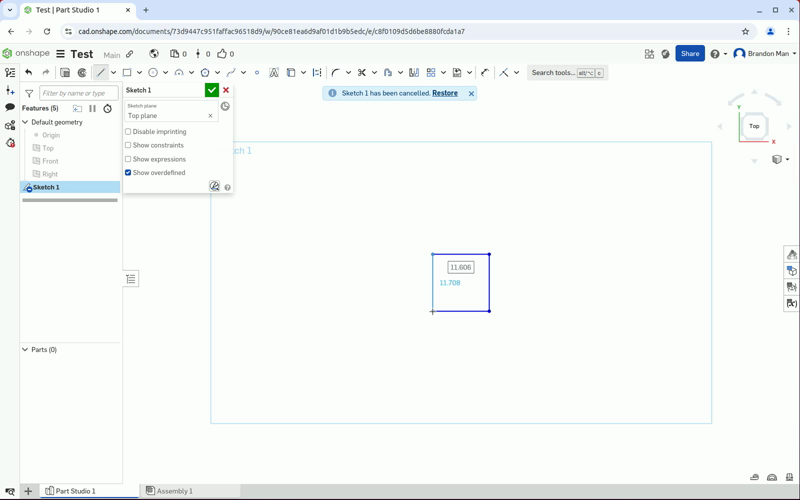
click(432, 311)
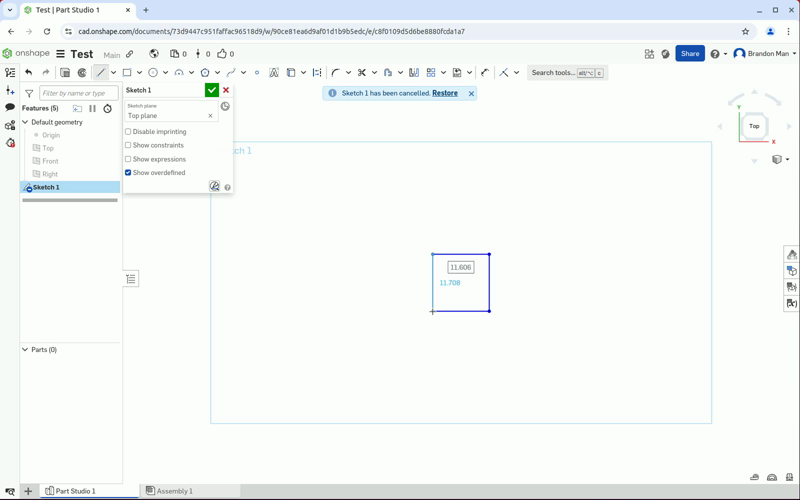
key(esc)
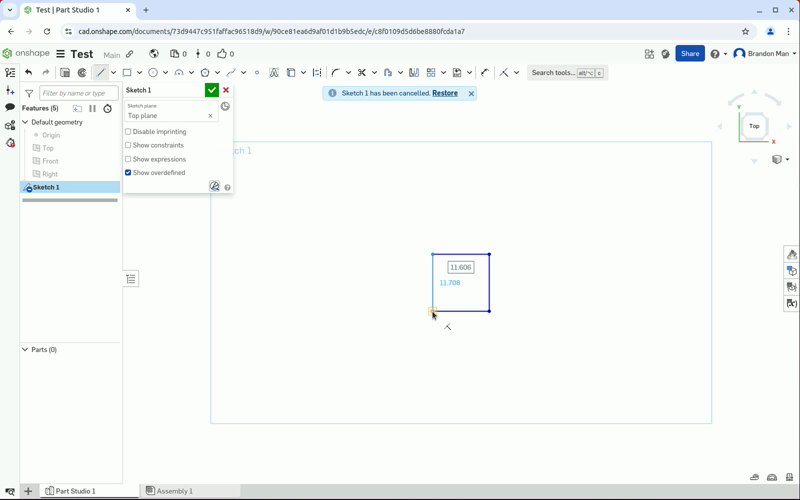
mouse_move(440, 284)
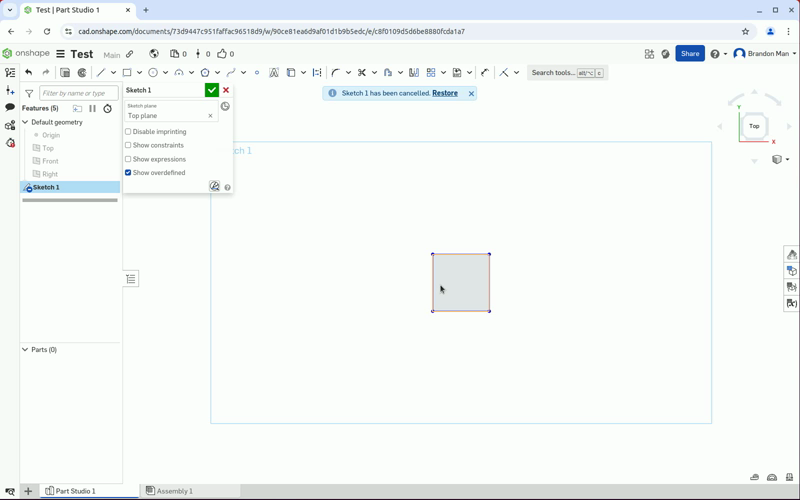
click(440, 284)
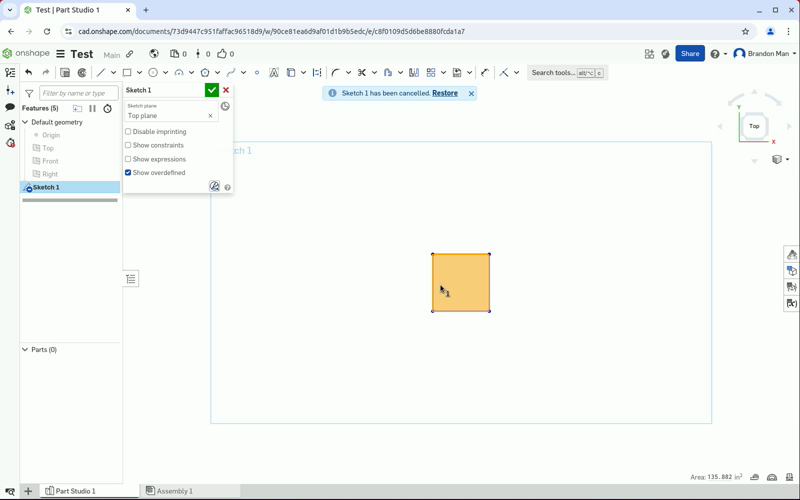
mouse_move(73, 352)
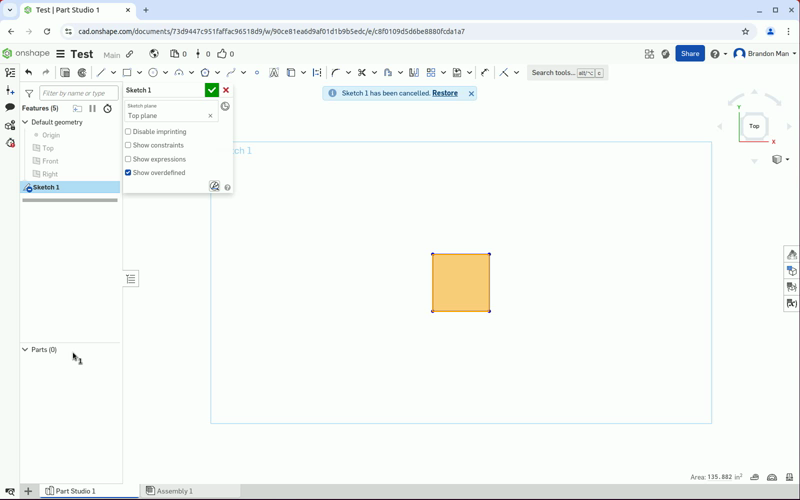
key(shift+y)
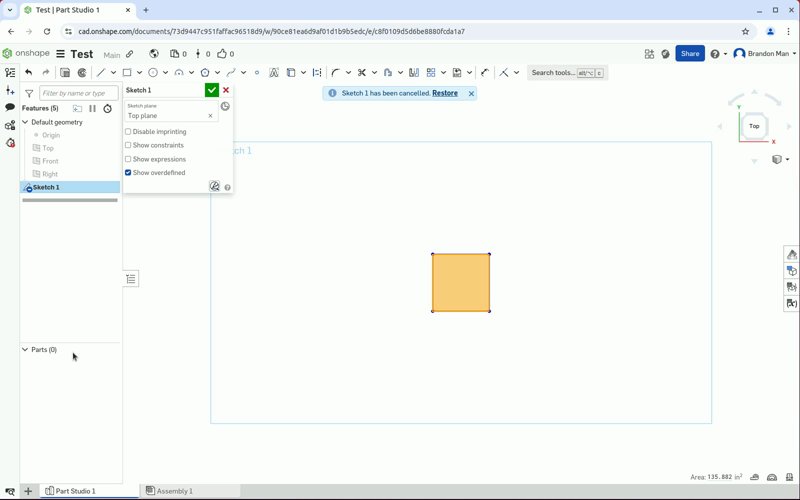
key(shift+e)
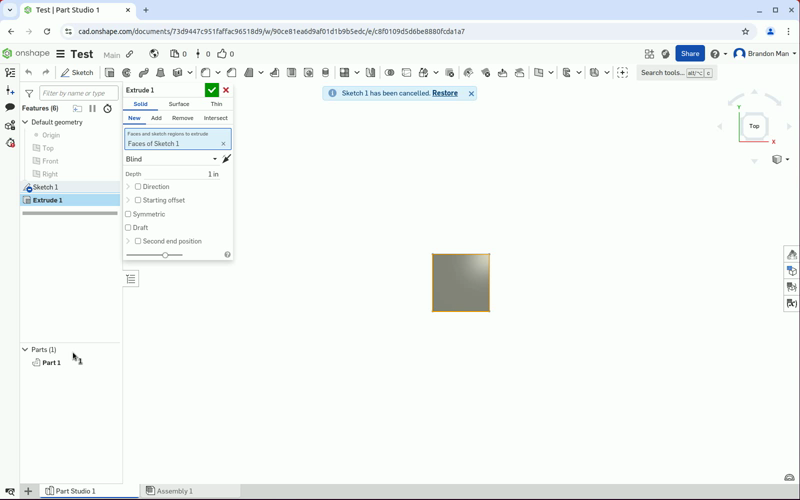
mouse_move(143, 106)
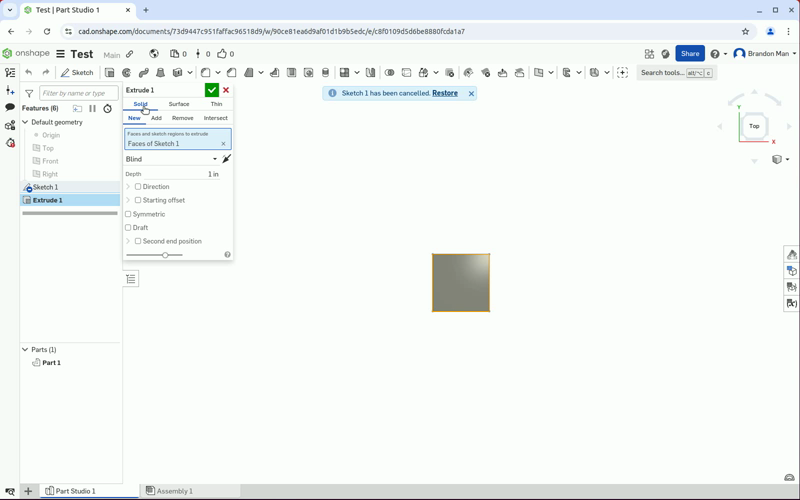
click(143, 106)
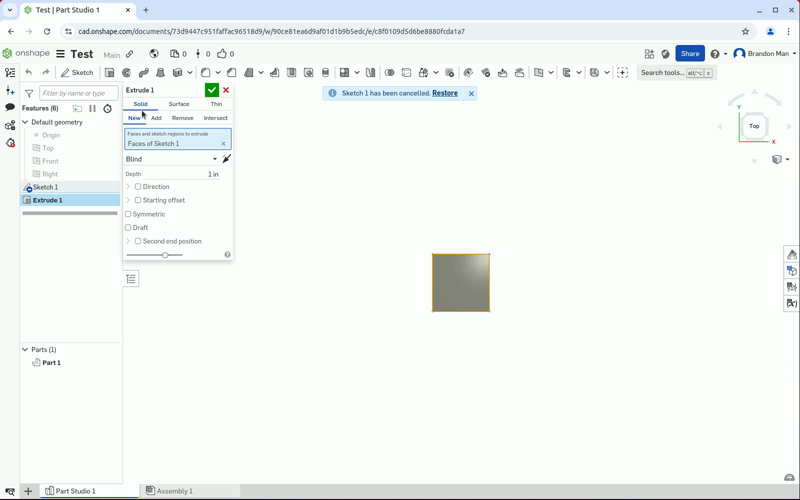
mouse_move(137, 120)
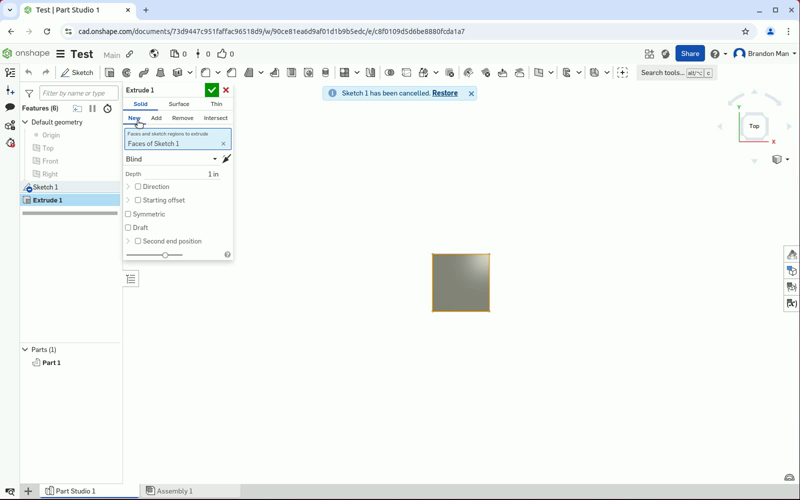
click(137, 120)
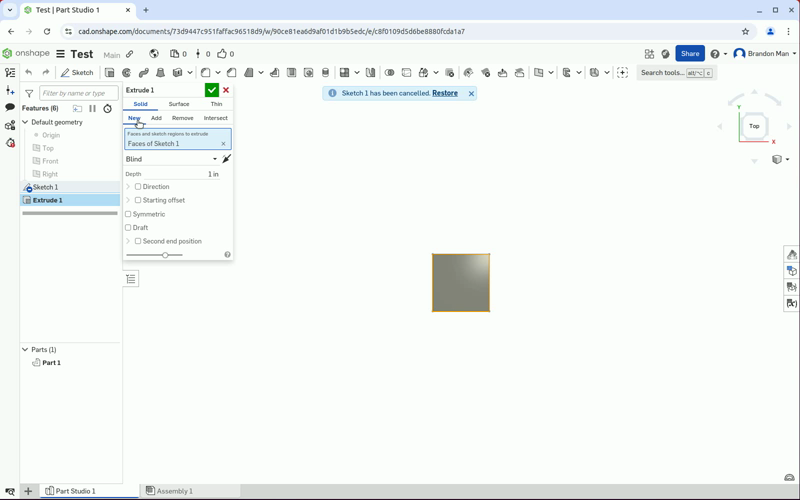
key(tab, 4)
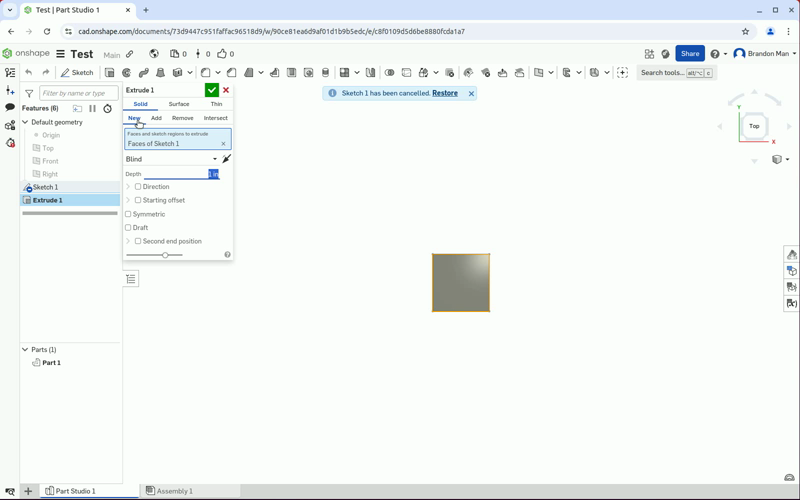
text(11.554)
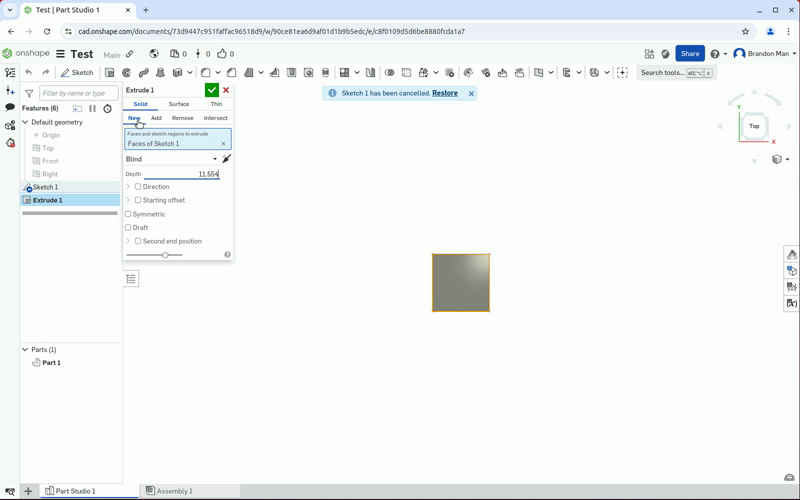
key(enter)
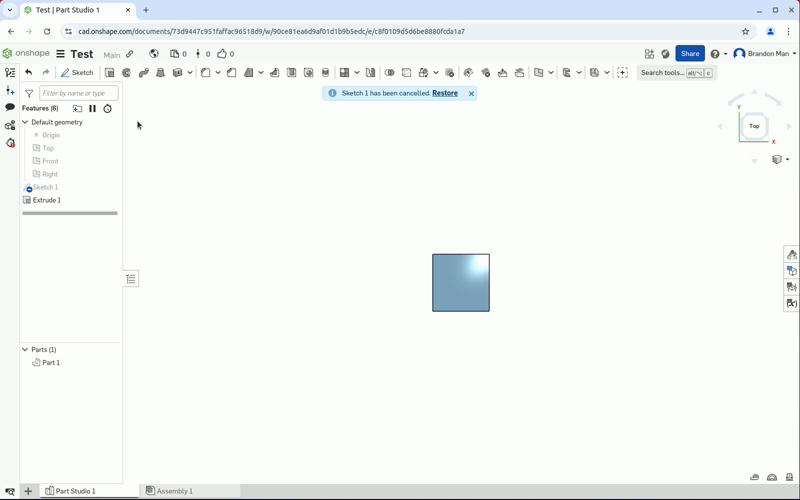
key(shift+h)
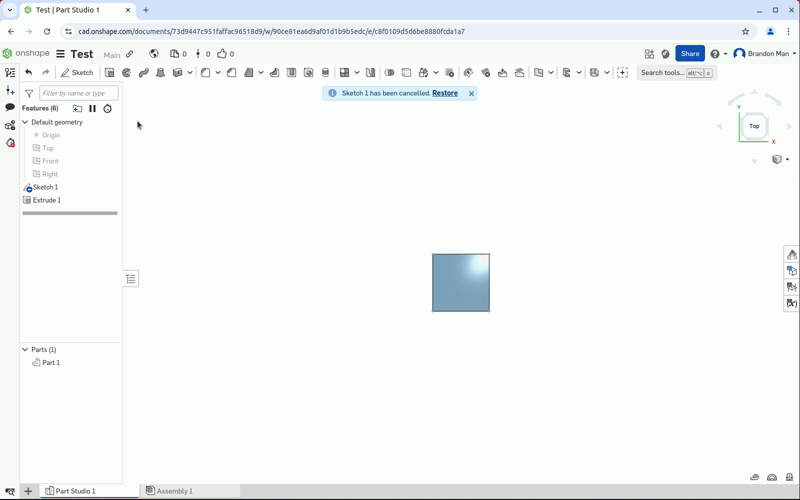
key(shift+h)
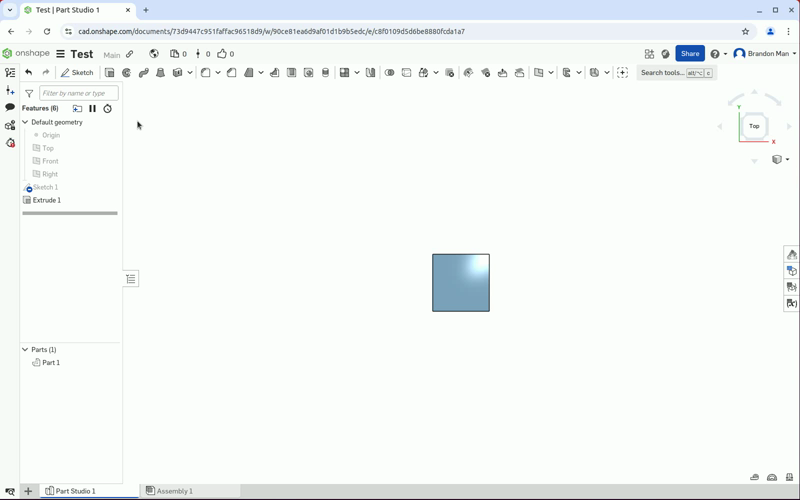
mouse_move(73, 189)
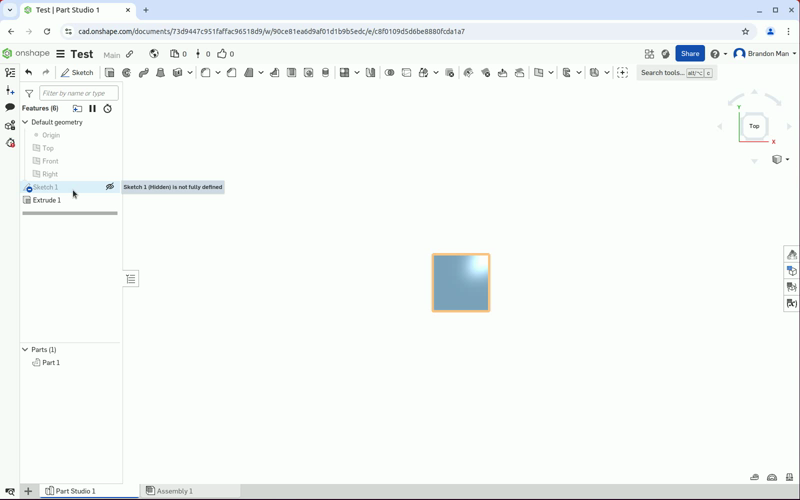
click(73, 189)
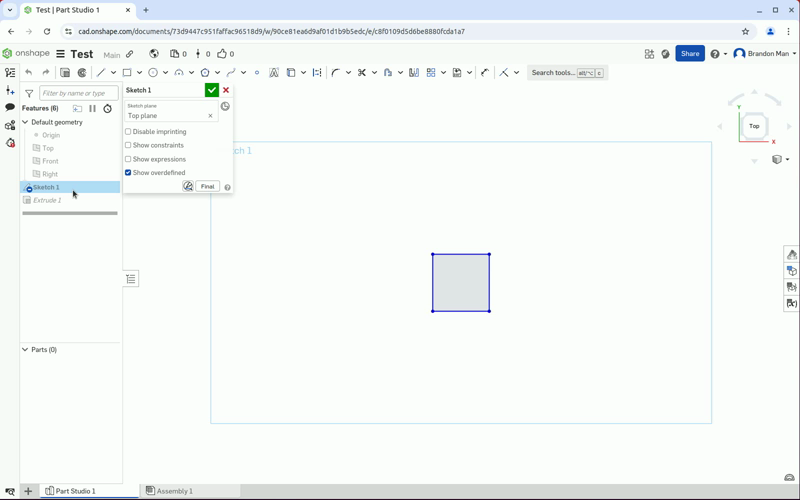
mouse_move(229, 92)
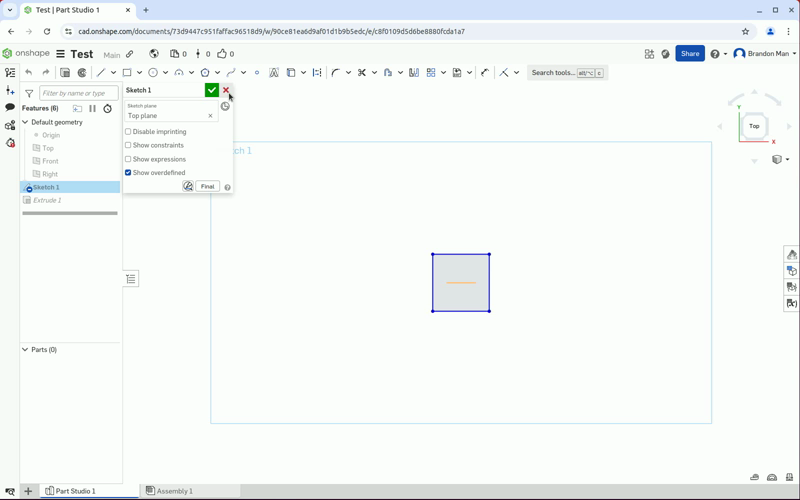
click(229, 92)
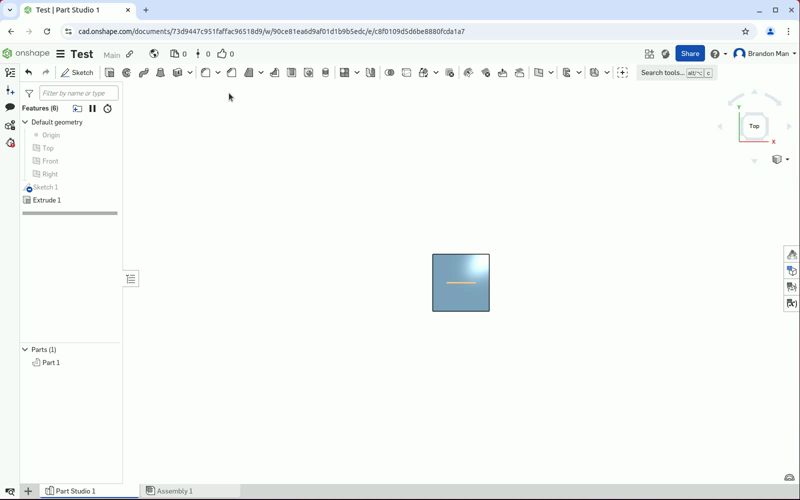
mouse_move(541, 75)
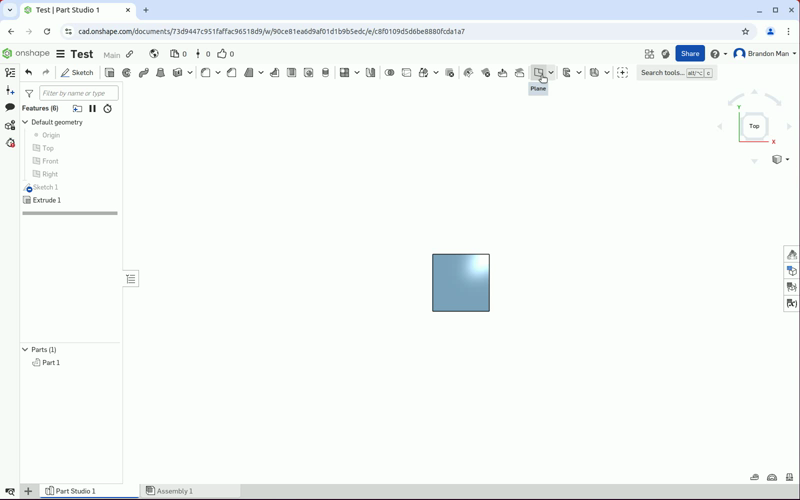
click(541, 75)
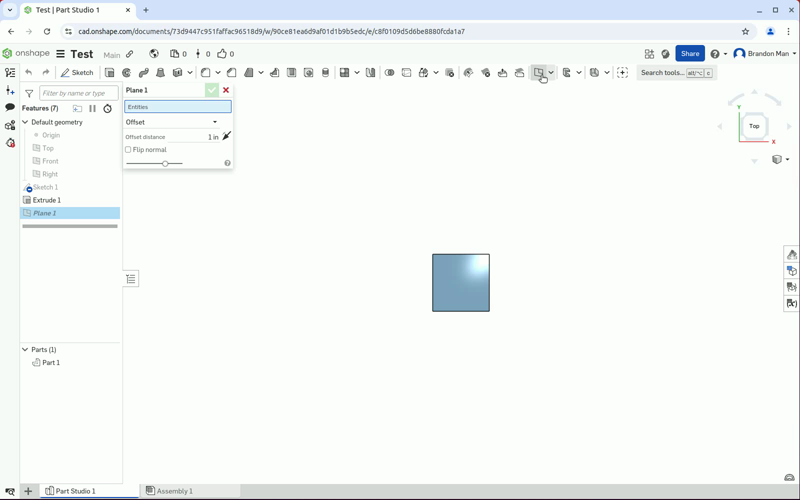
mouse_move(73, 150)
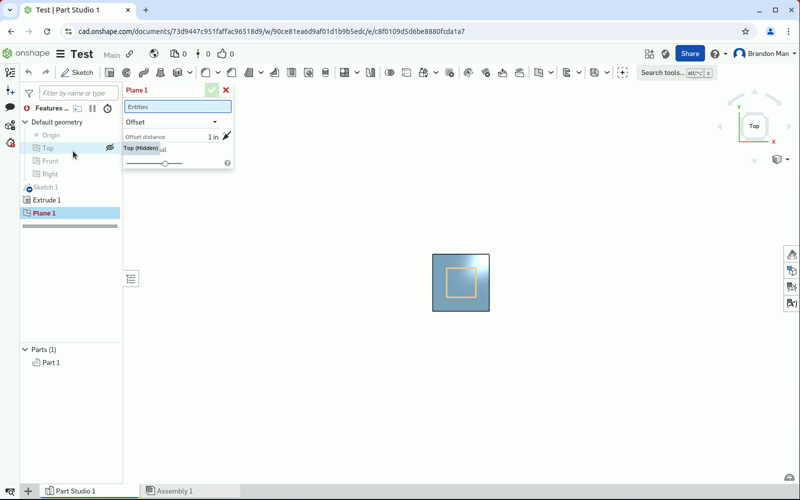
click(73, 150)
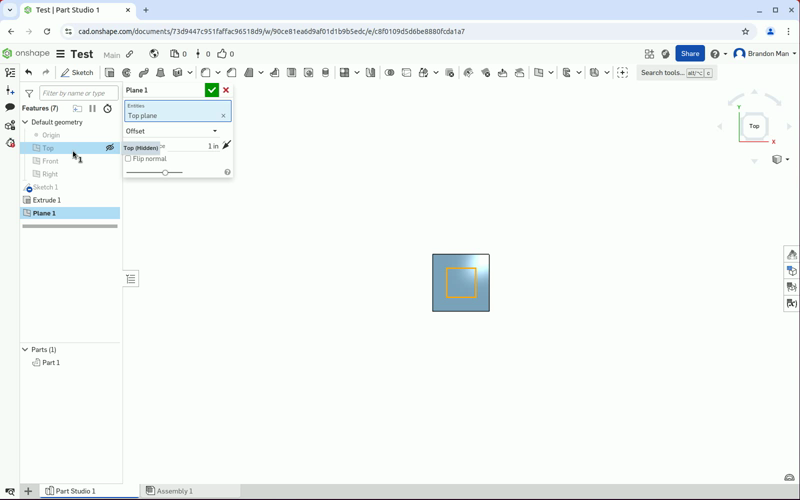
key(tab, 2)
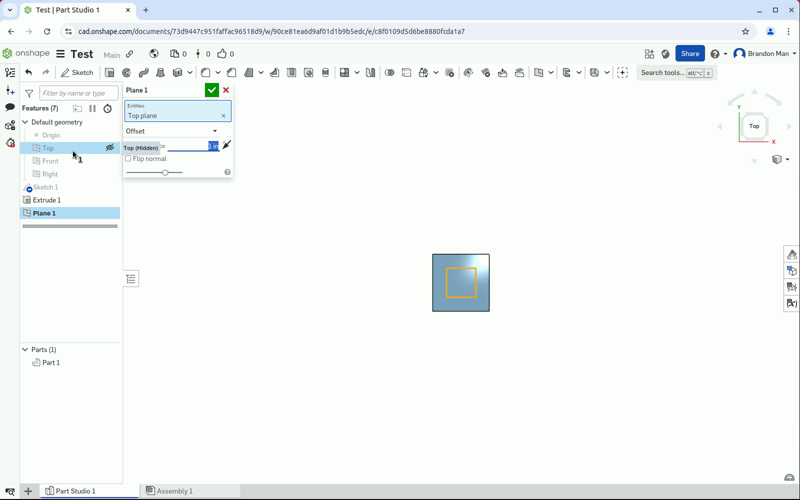
text(11.554)
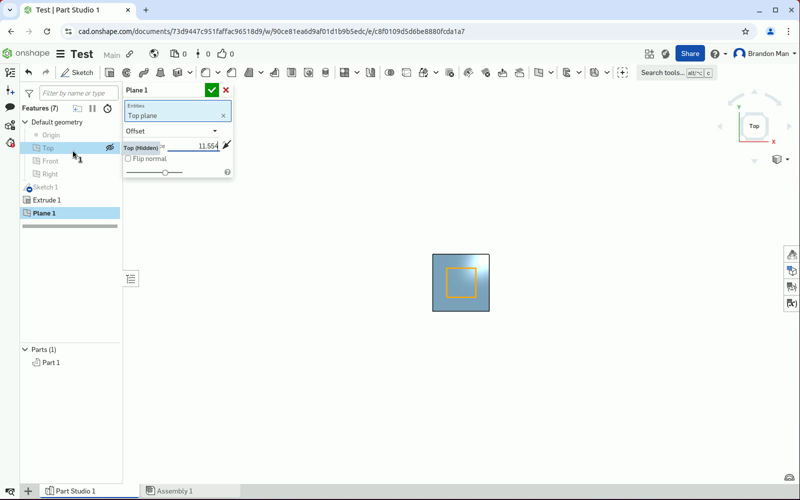
key(enter, 2)
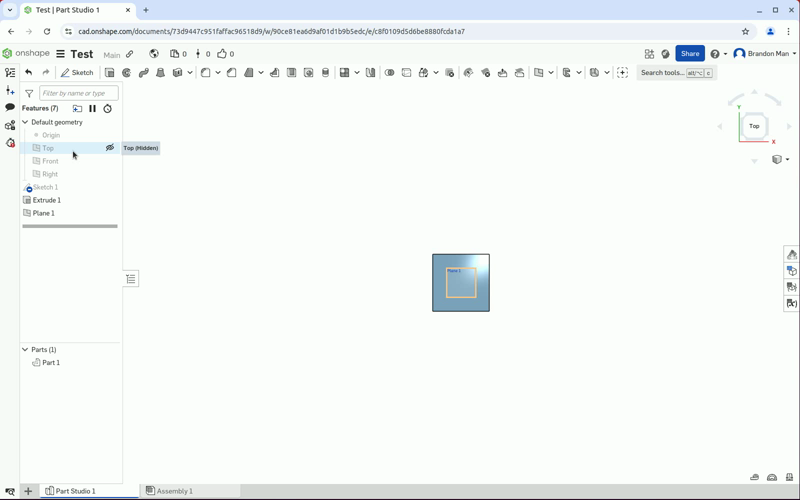
key(shift+s)
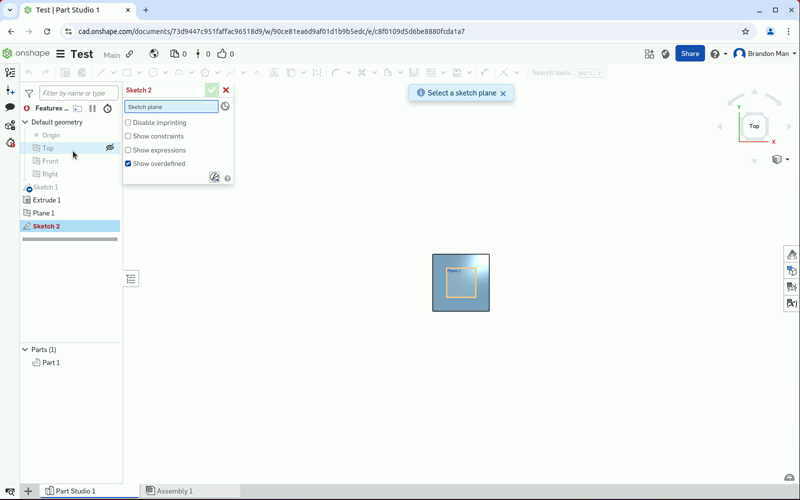
mouse_move(73, 215)
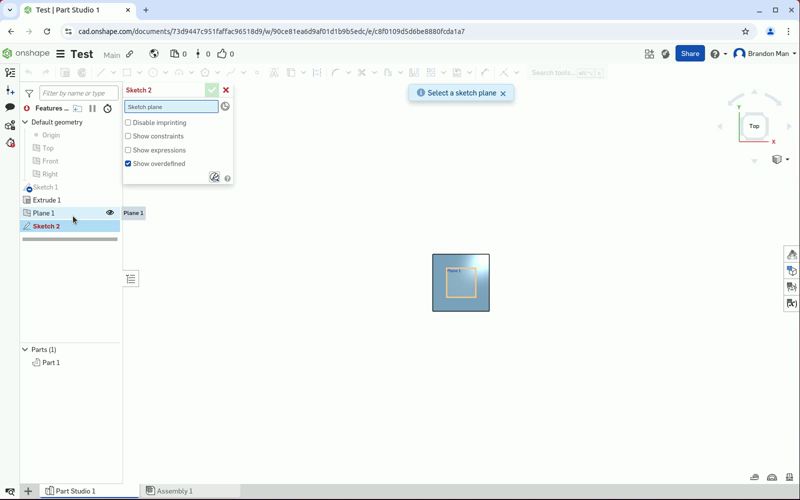
click(73, 215)
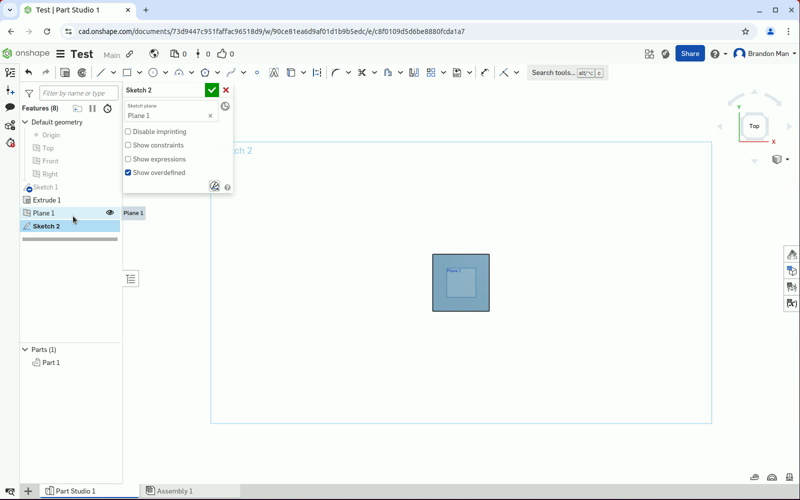
mouse_move(73, 352)
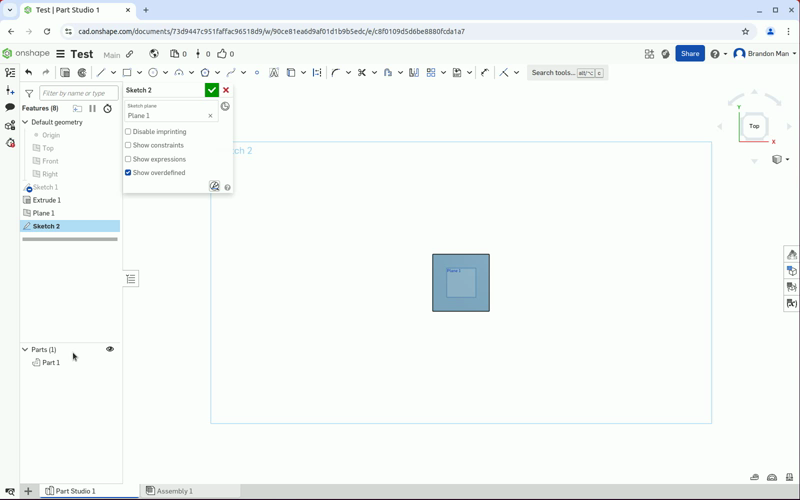
key(y)
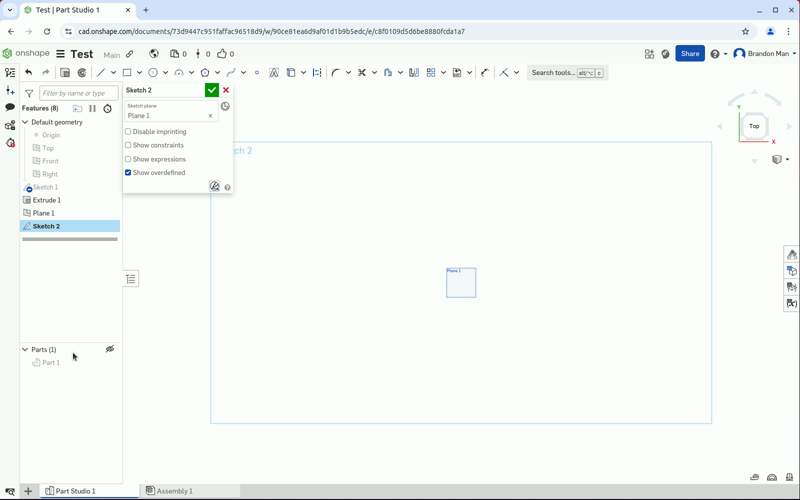
key(l)
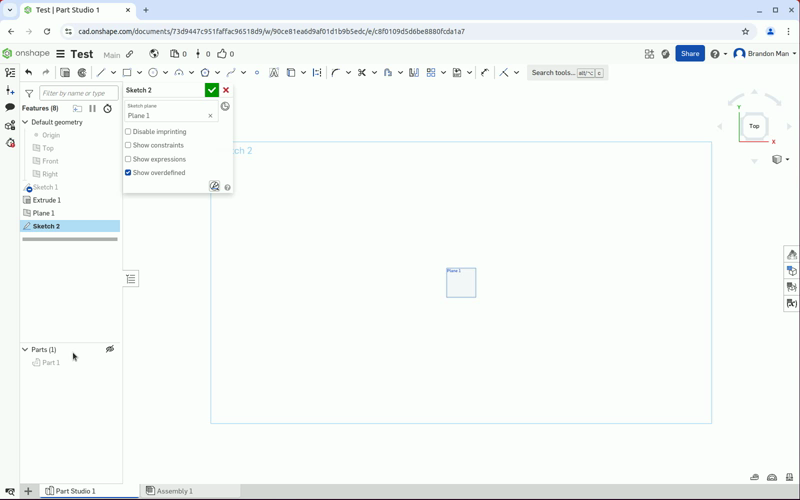
key_down(shift)
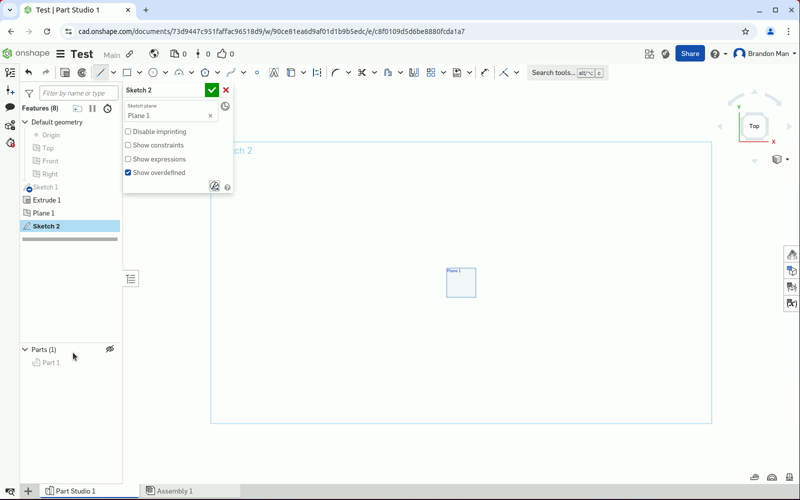
mouse_move(432, 311)
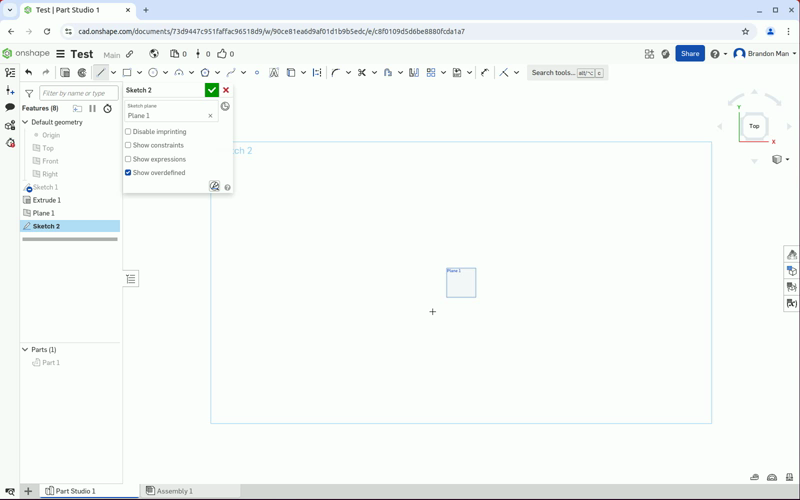
click(432, 311)
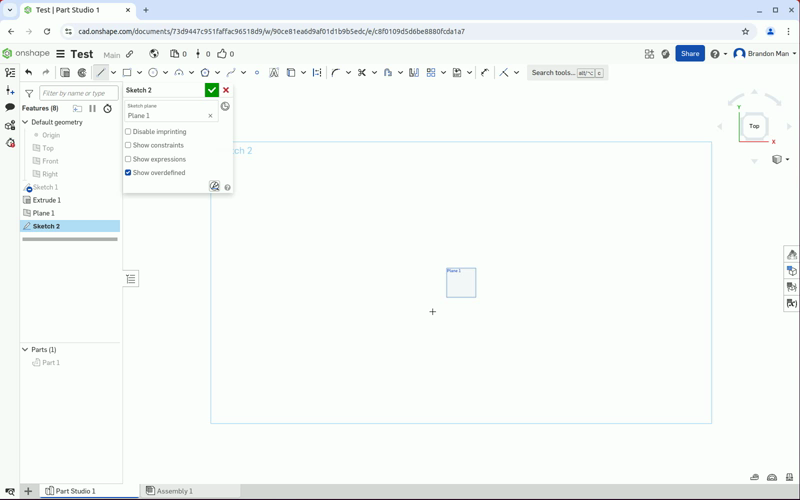
key_up(shift)
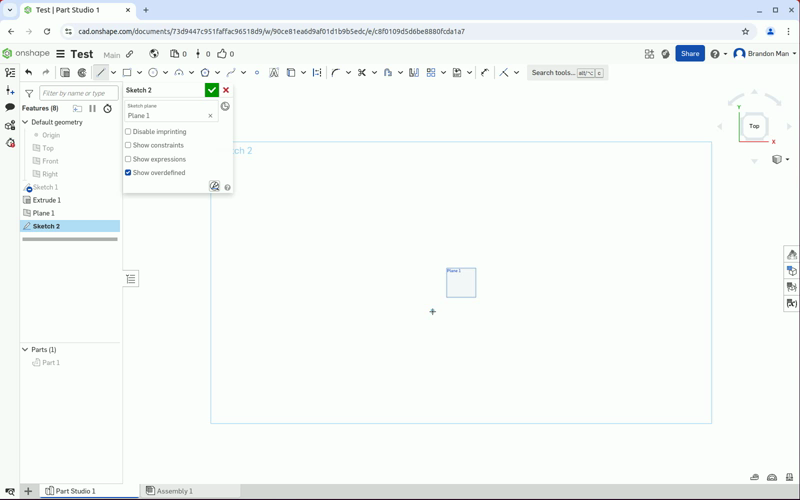
key_down(shift)
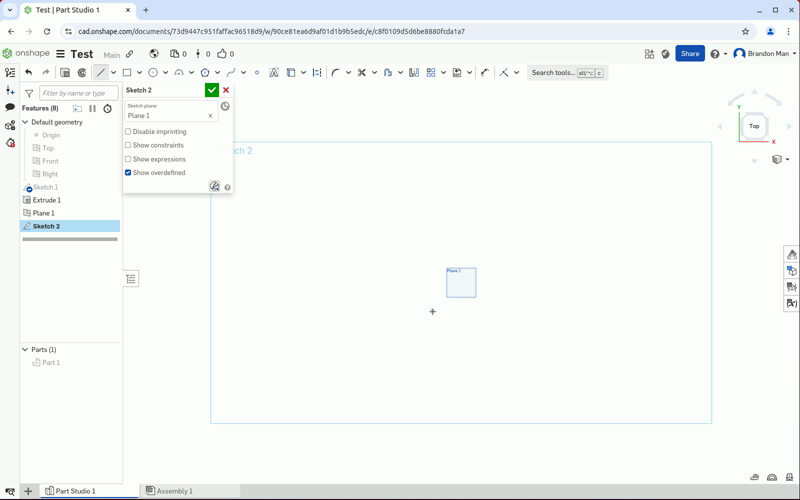
mouse_move(462, 311)
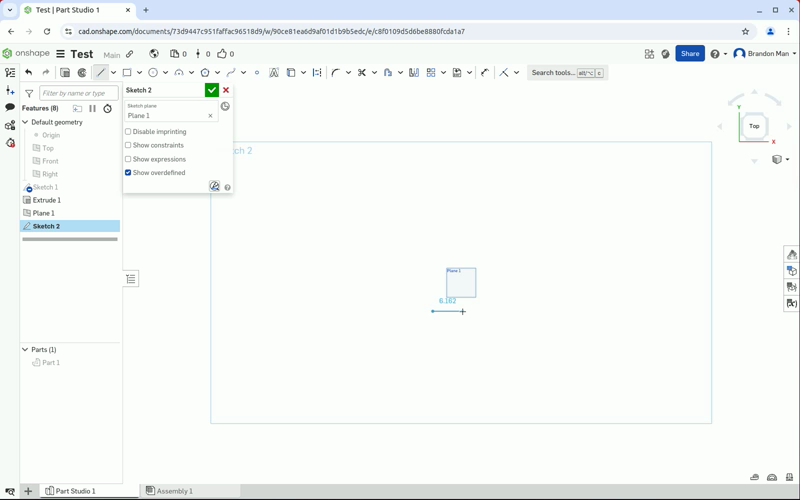
mouse_move(461, 311)
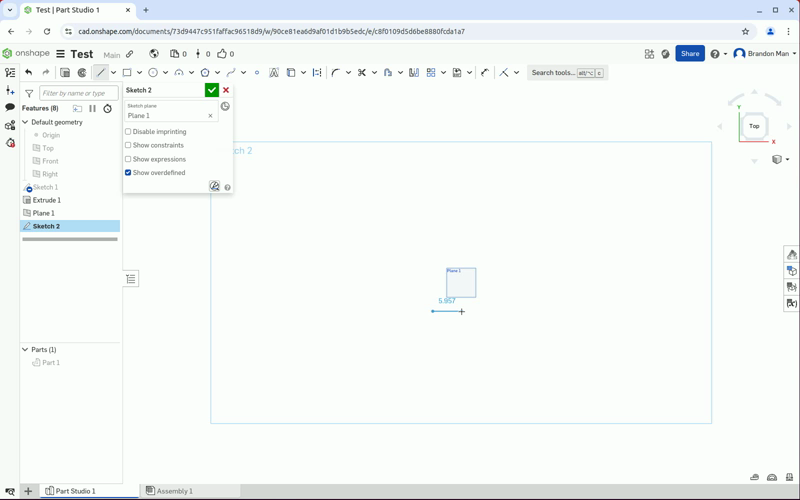
click(461, 311)
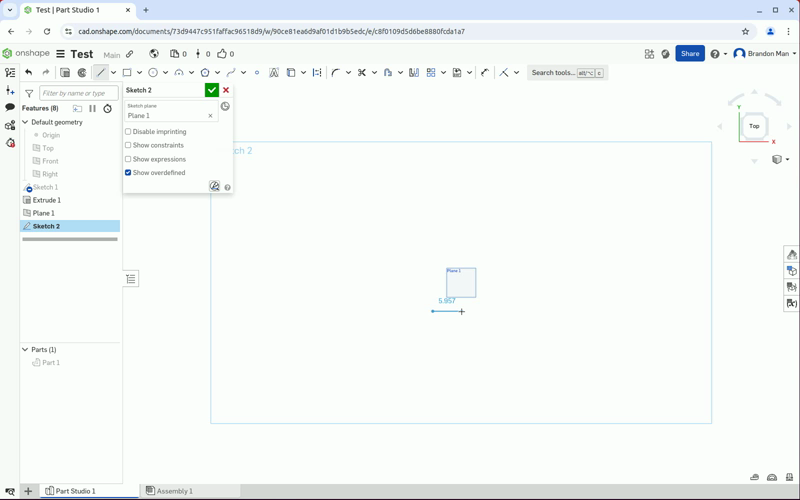
key_up(shift)
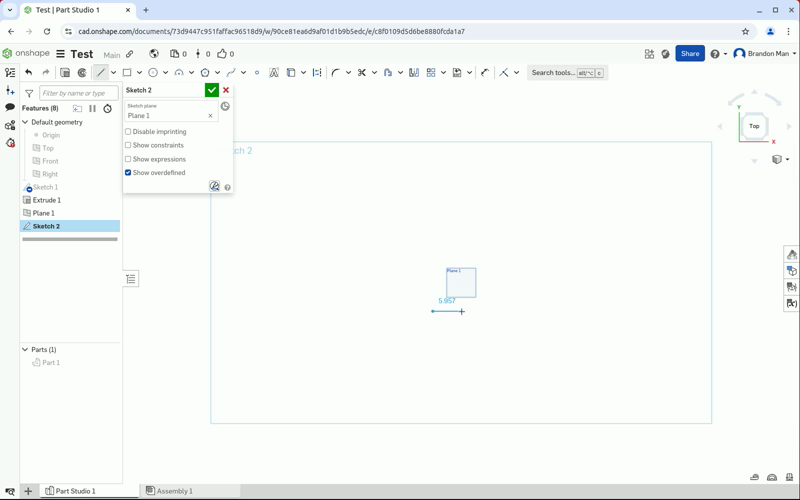
key_down(shift)
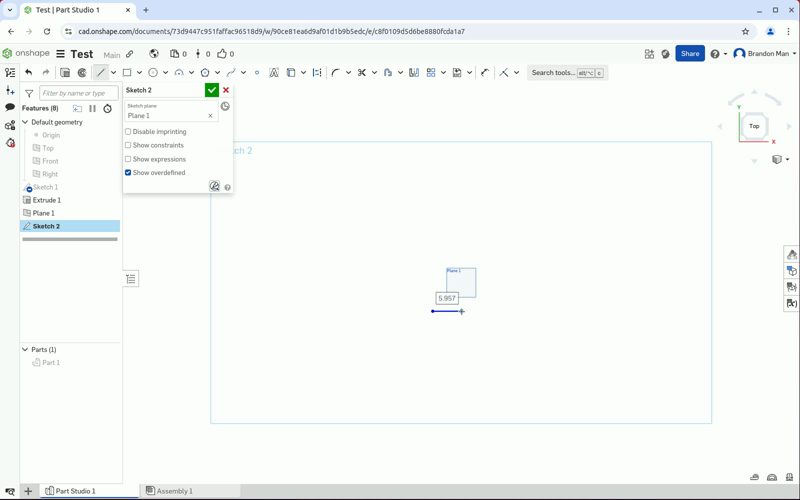
mouse_move(491, 311)
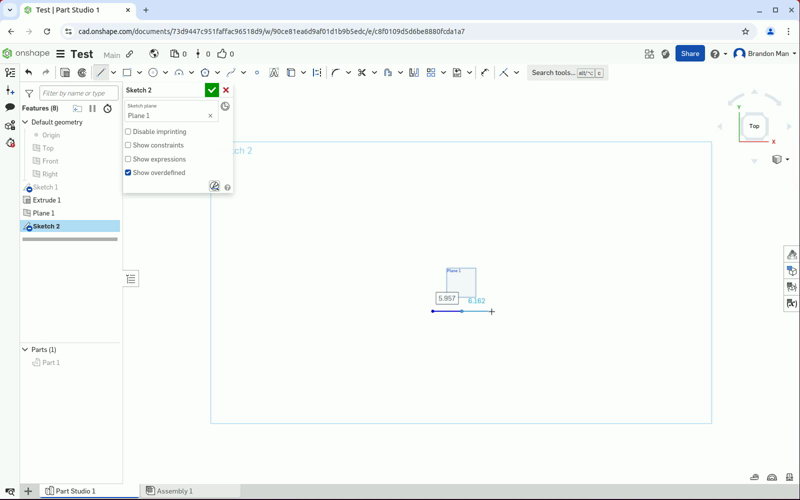
mouse_move(432, 282)
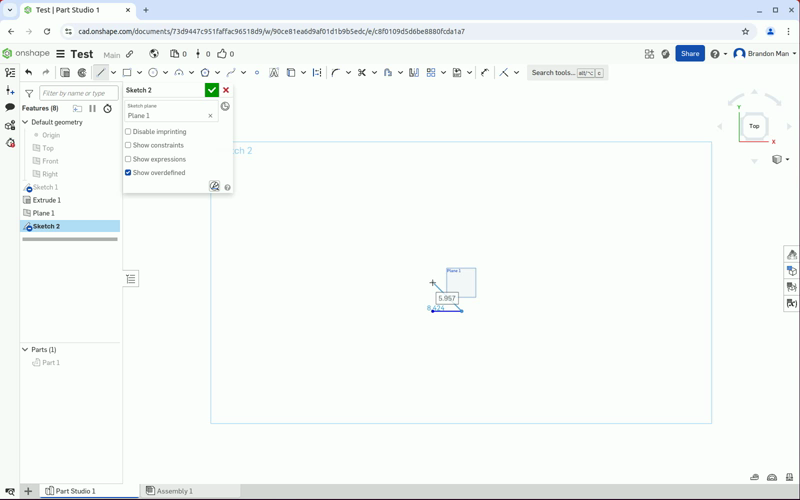
click(432, 282)
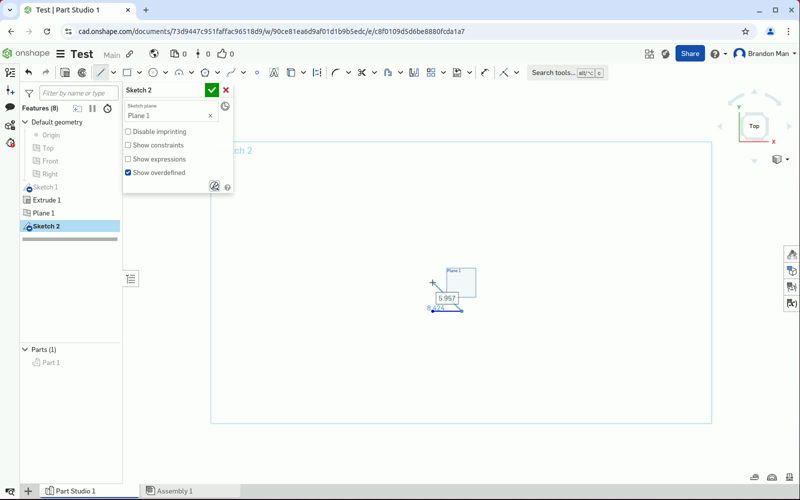
key_up(shift)
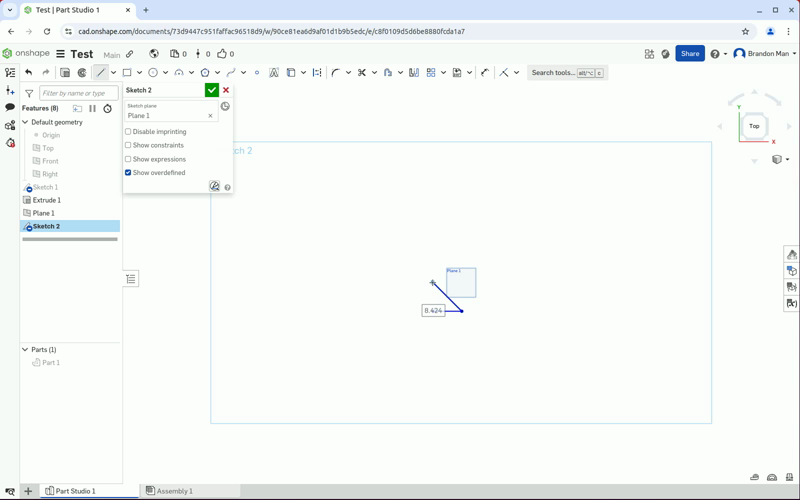
mouse_move(462, 282)
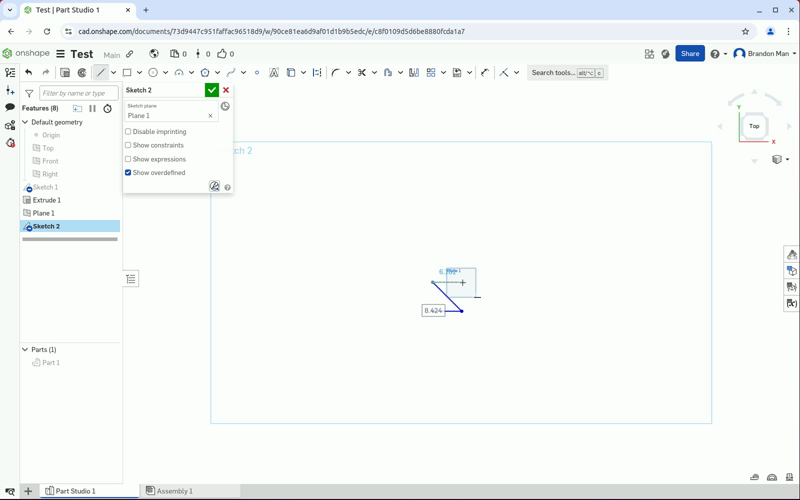
key_down(shift)
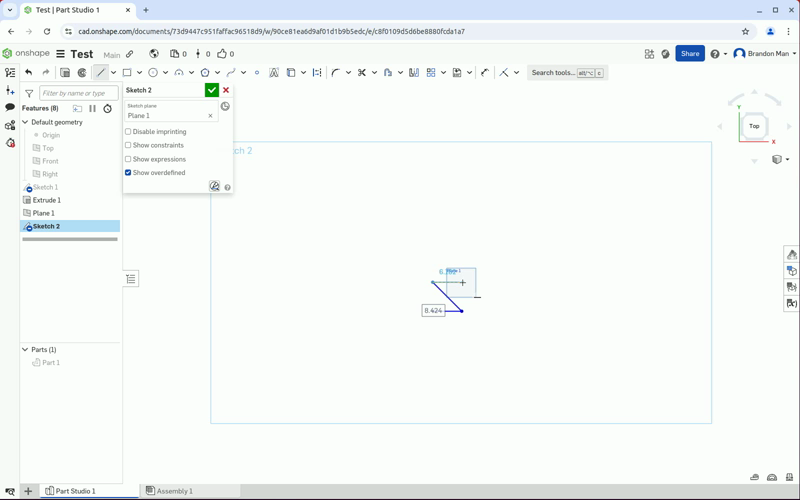
mouse_move(432, 311)
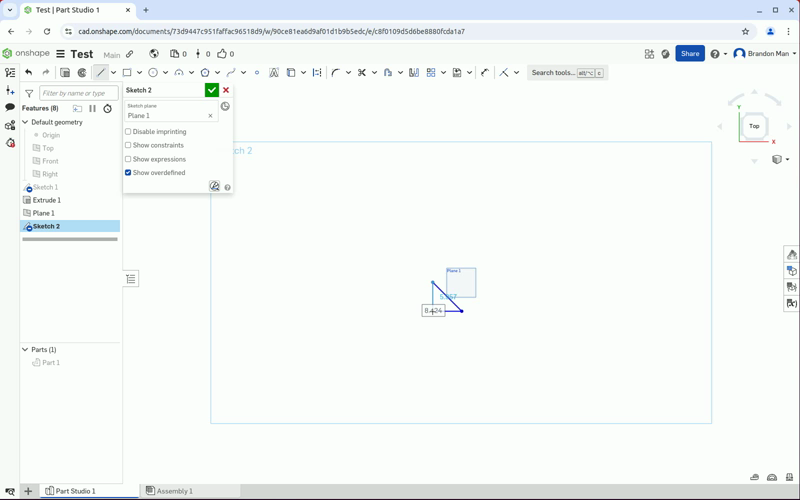
key_up(shift)
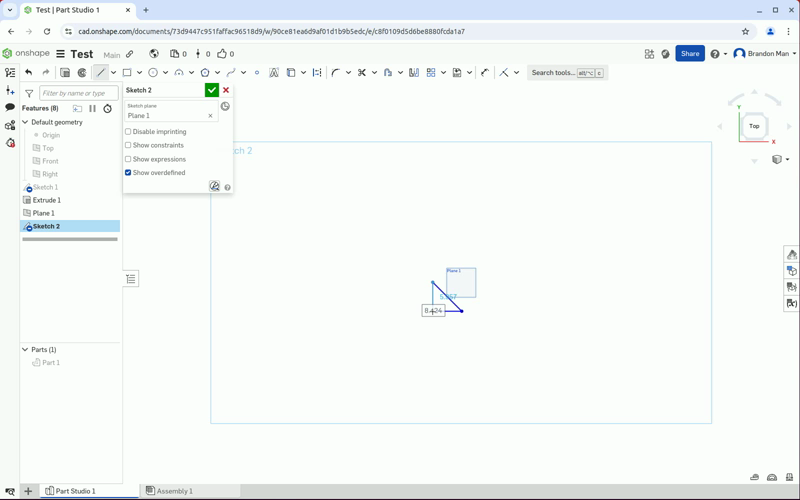
click(432, 311)
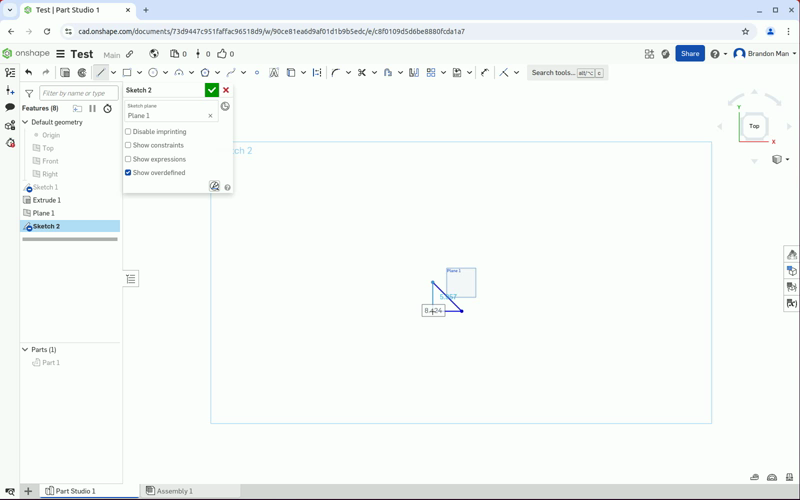
key(esc)
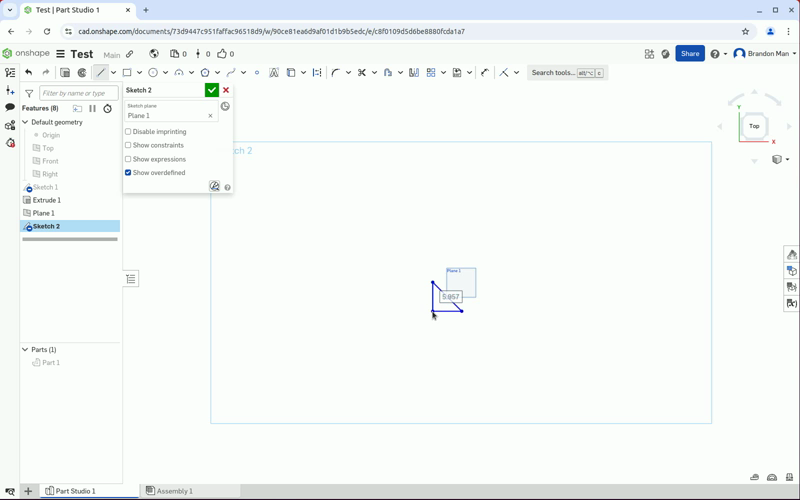
mouse_move(451, 305)
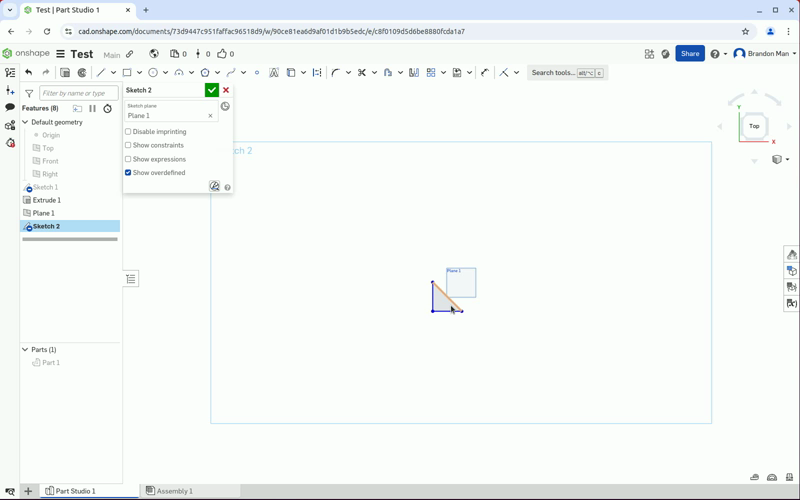
scroll(6)
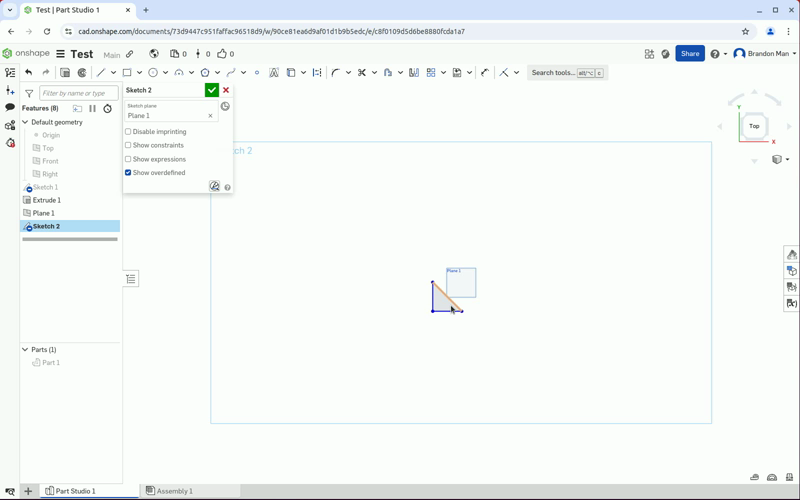
scroll(6)
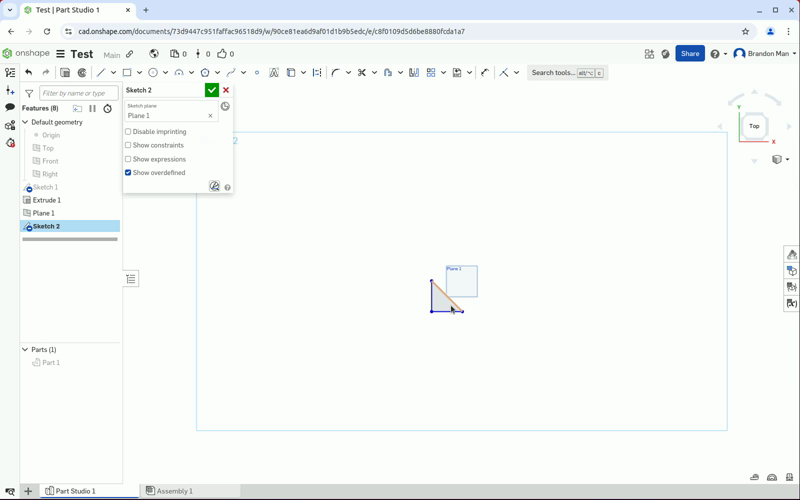
scroll(6)
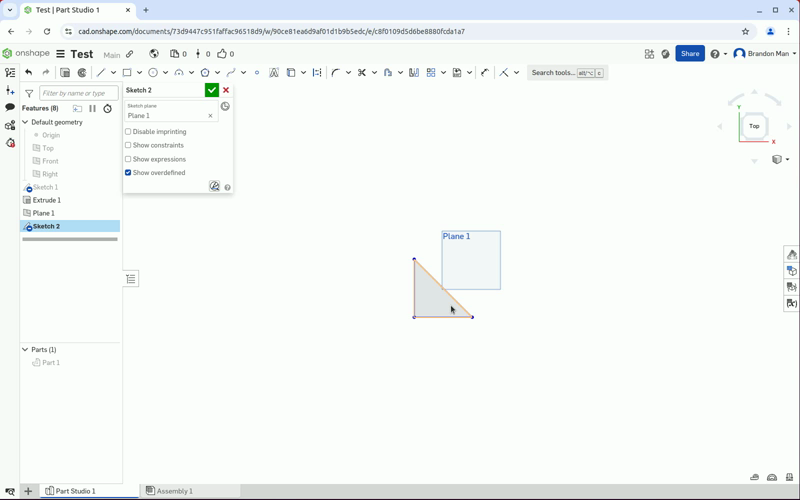
scroll(6)
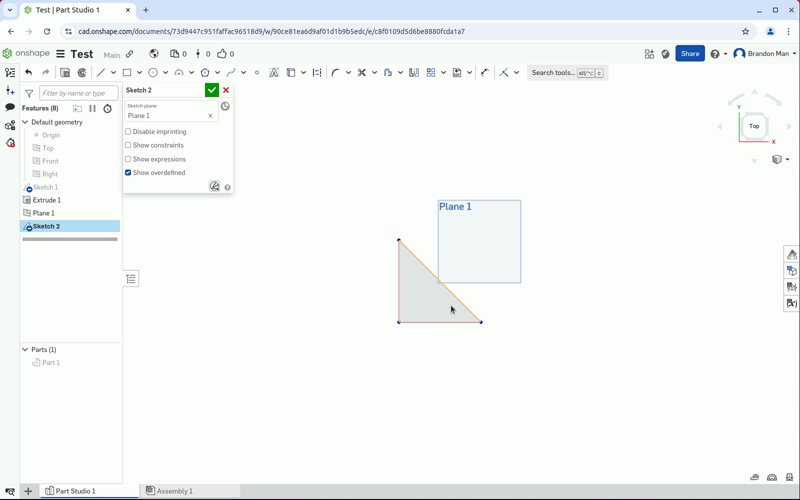
scroll(6)
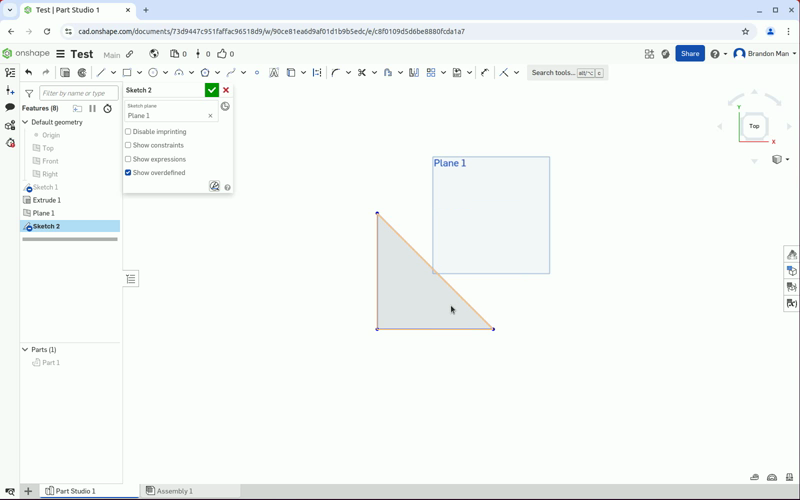
scroll(6)
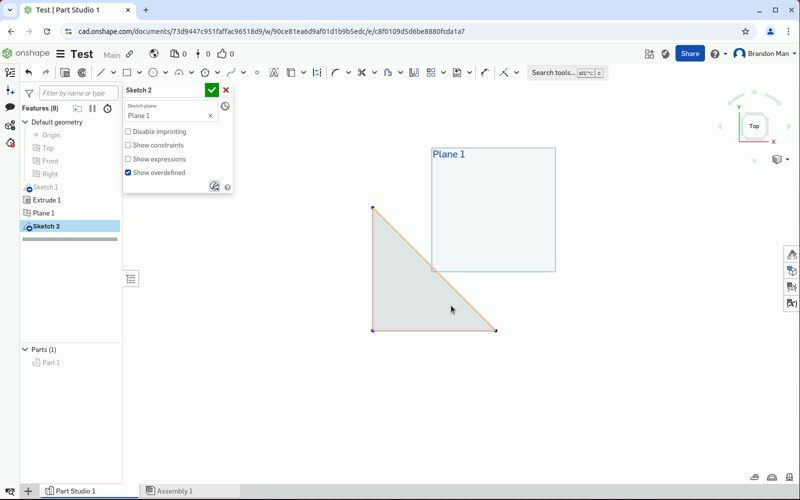
scroll(6)
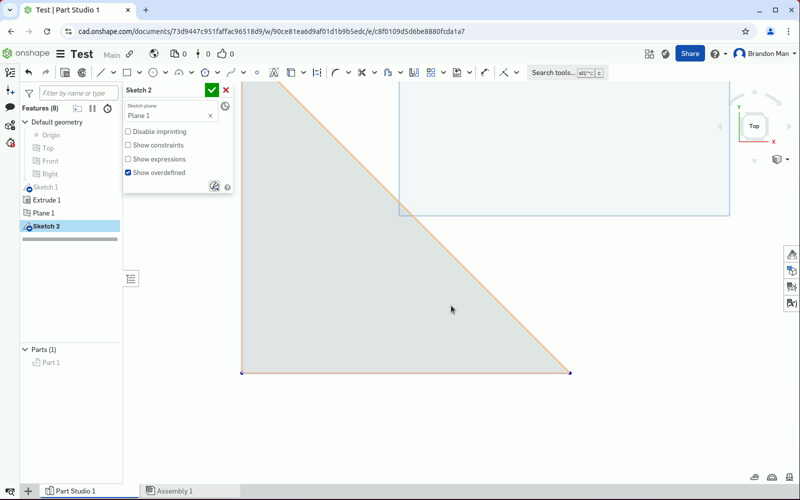
click(451, 305)
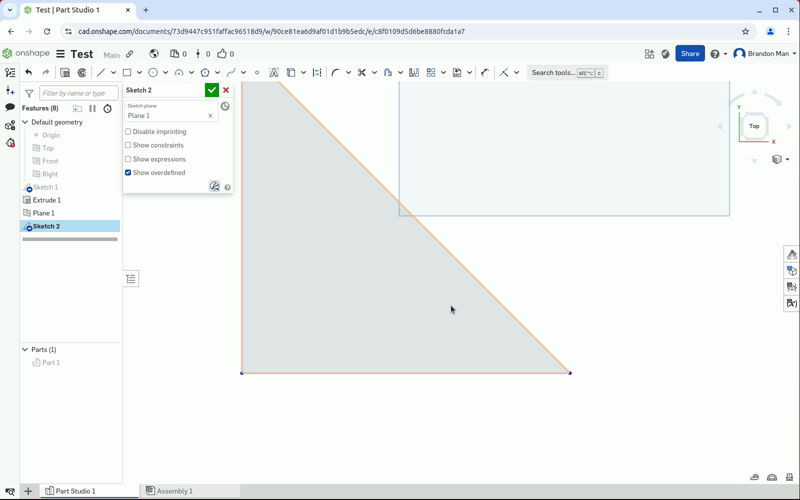
scroll(-6)
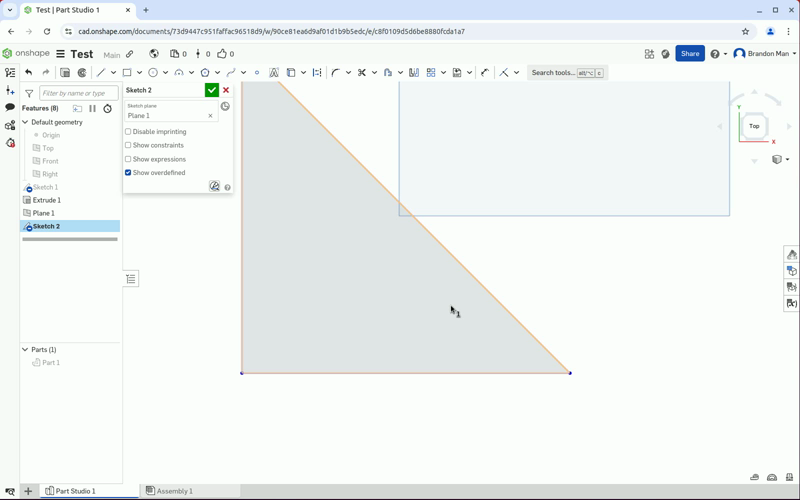
scroll(-6)
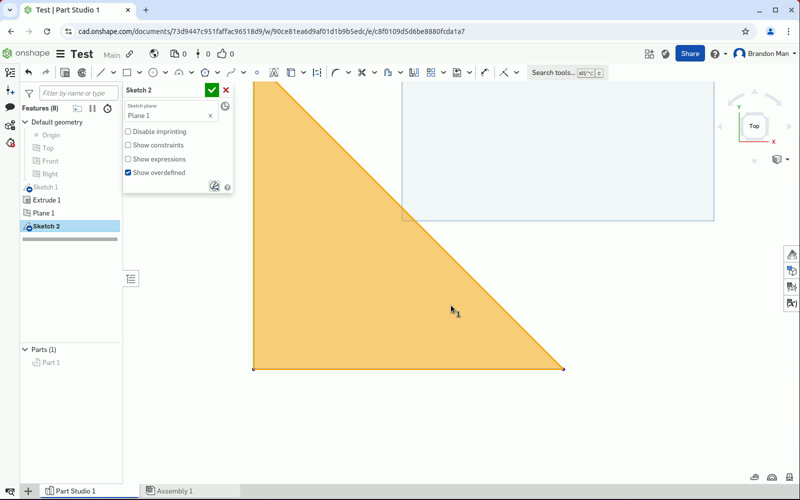
scroll(-6)
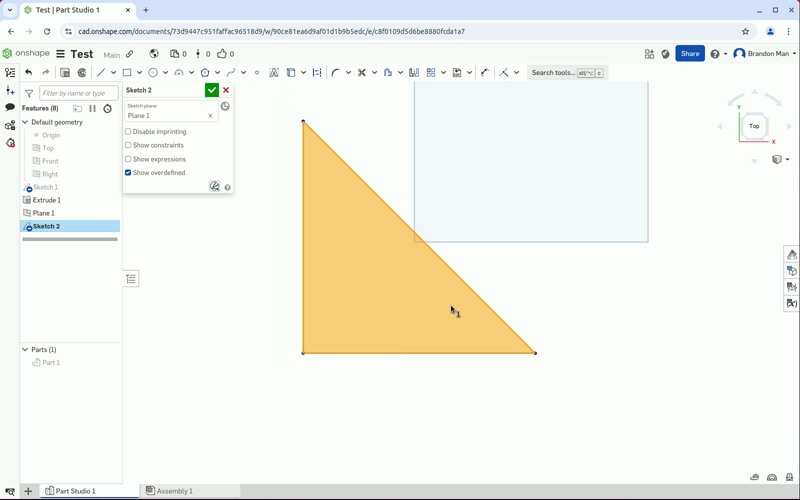
scroll(-6)
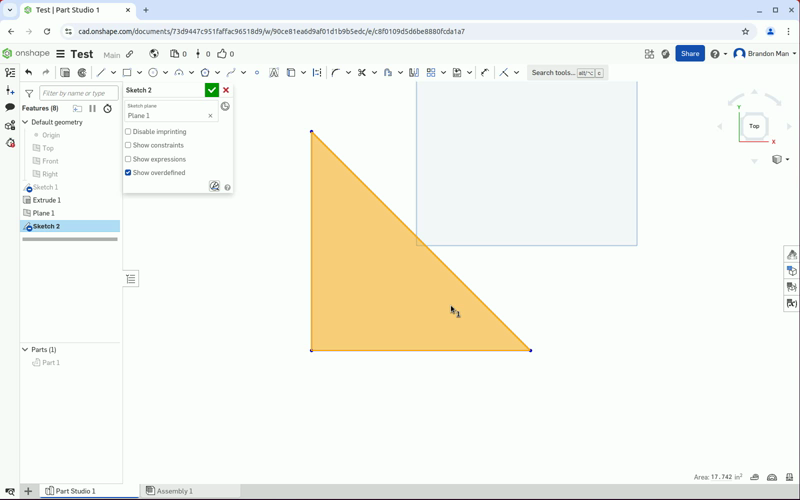
scroll(-6)
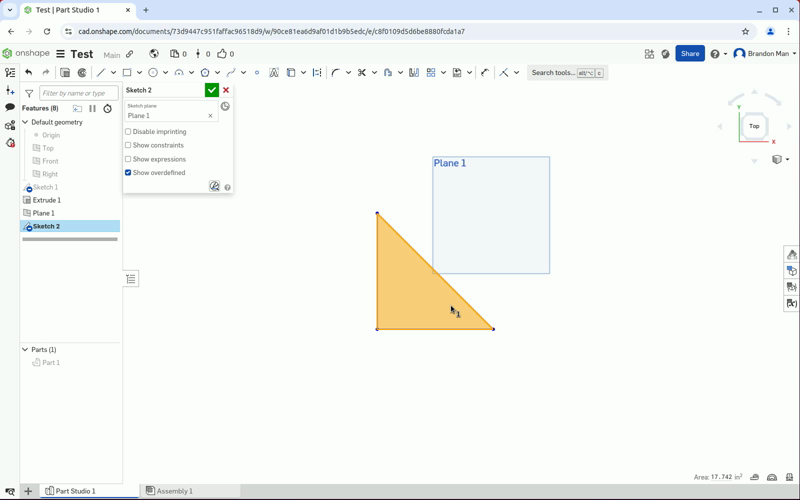
scroll(-6)
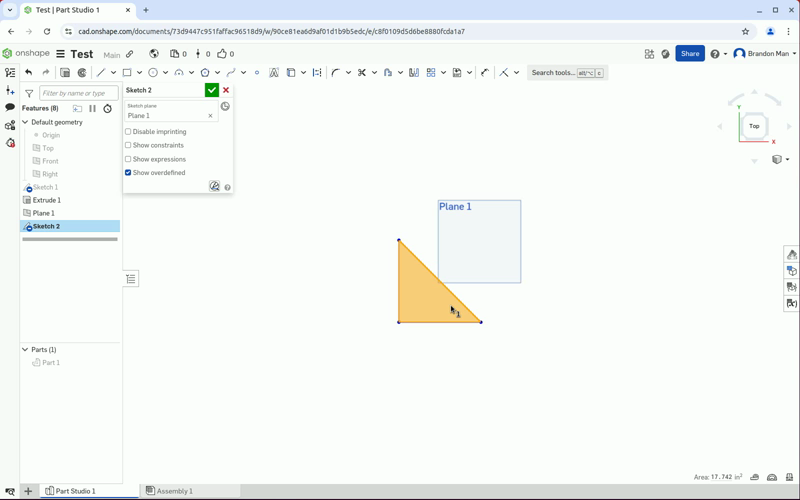
scroll(-6)
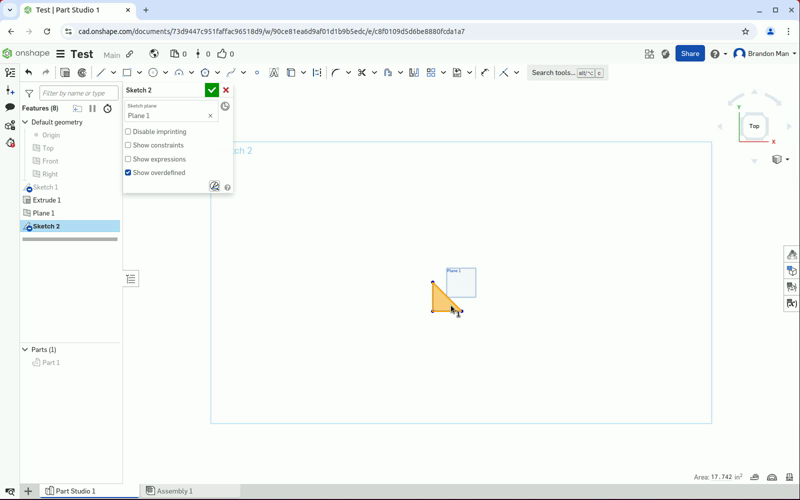
mouse_move(73, 352)
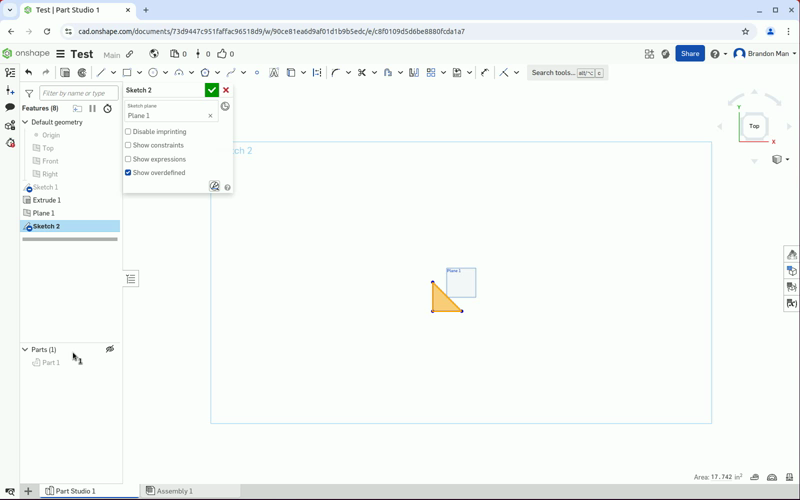
key(shift+y)
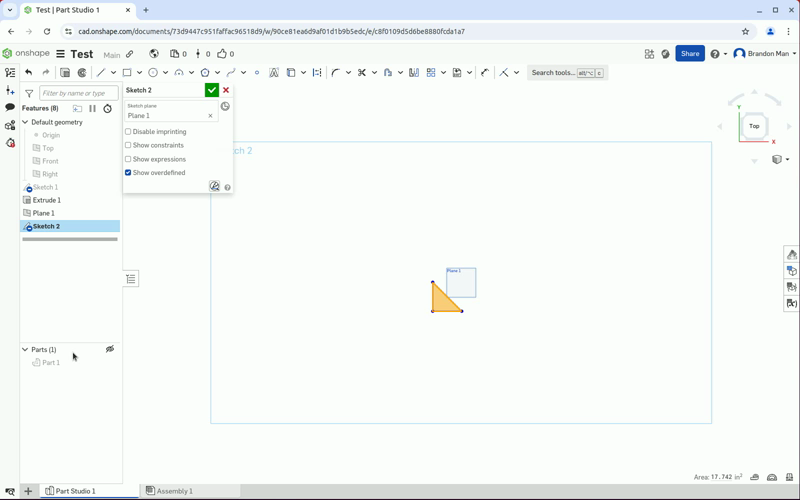
key(shift+e)
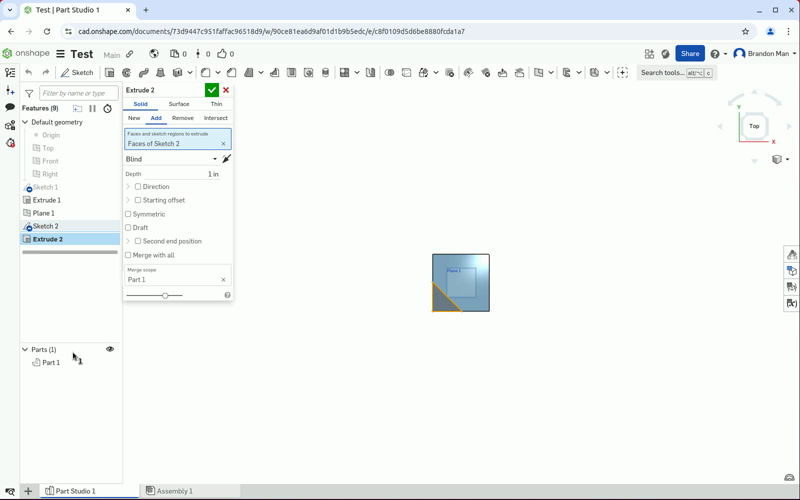
mouse_move(143, 106)
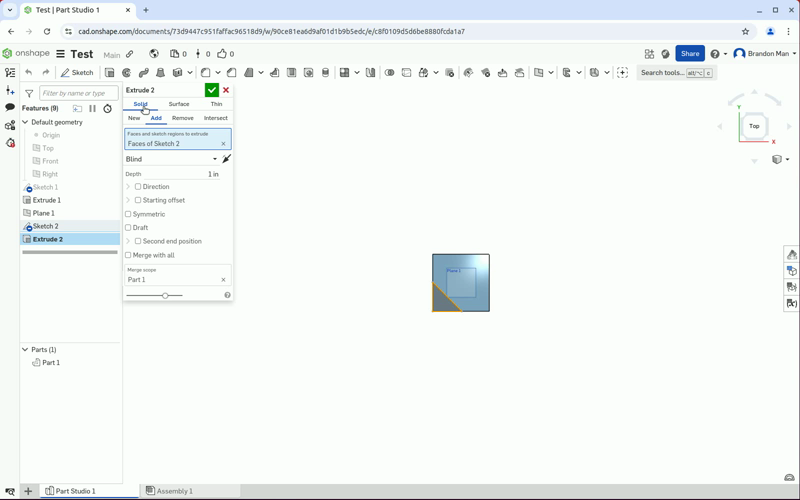
click(143, 106)
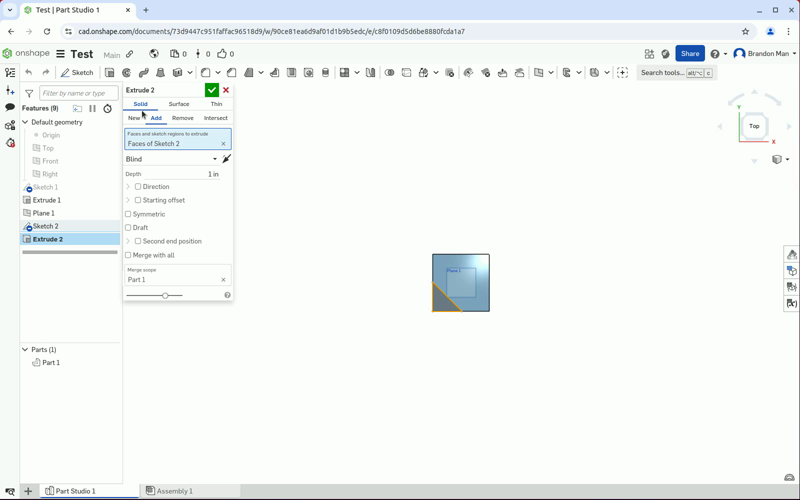
mouse_move(137, 120)
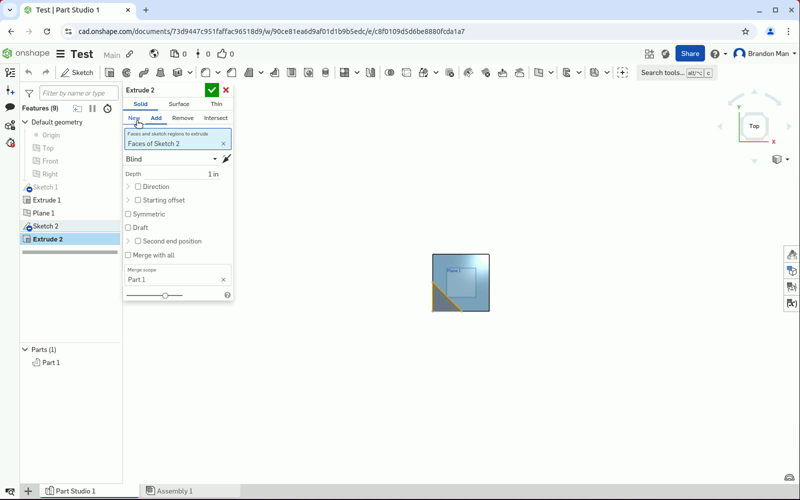
click(137, 120)
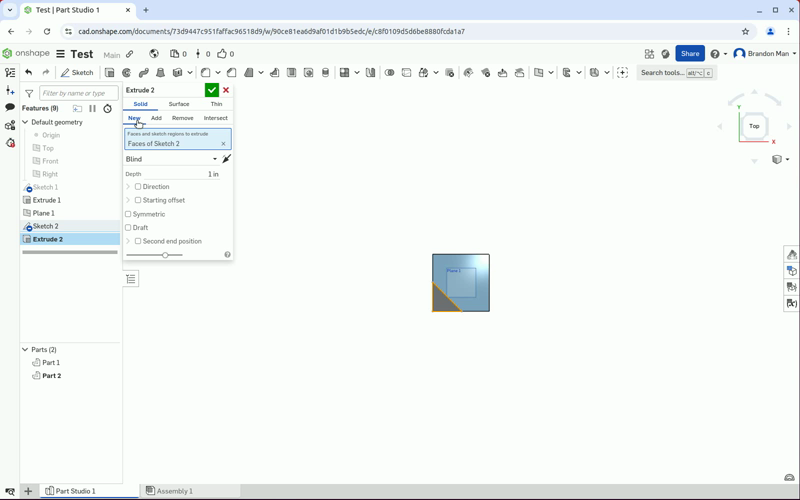
key(tab, 4)
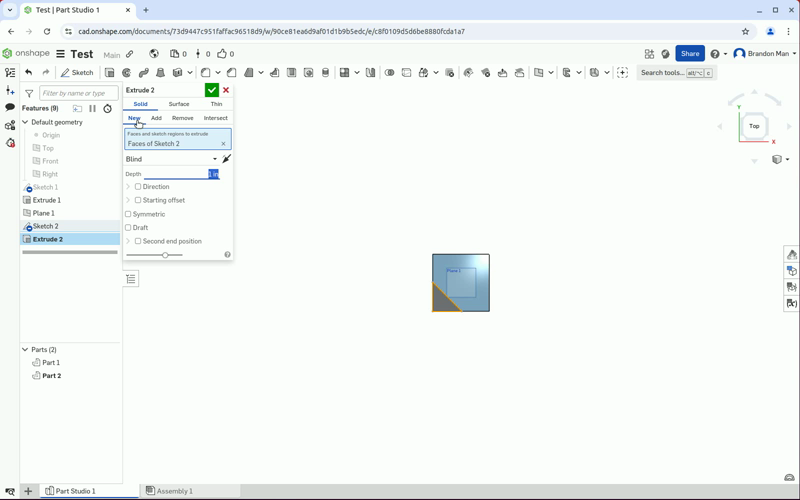
text(6.018)
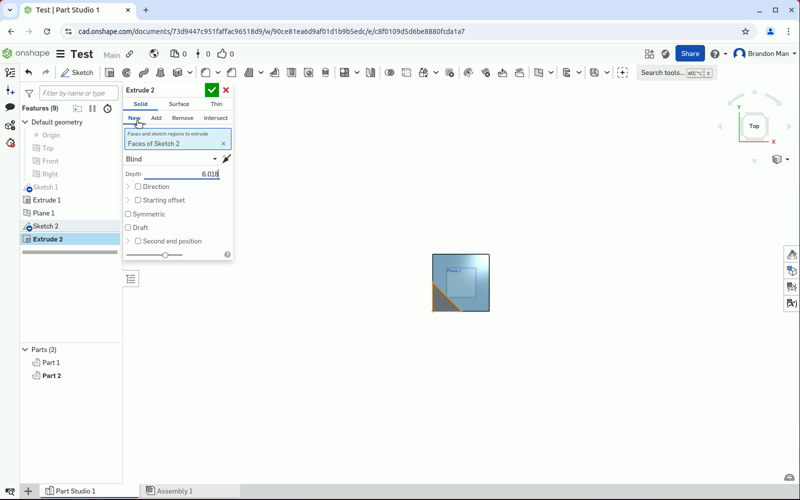
key(enter)
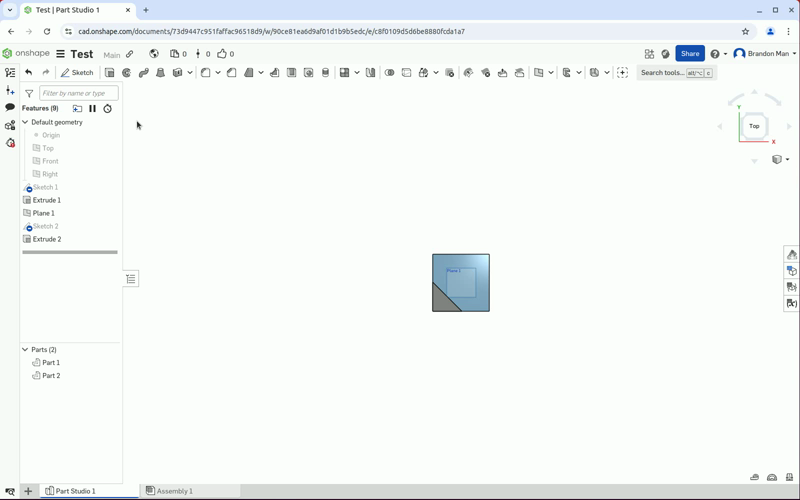
key(shift+h)
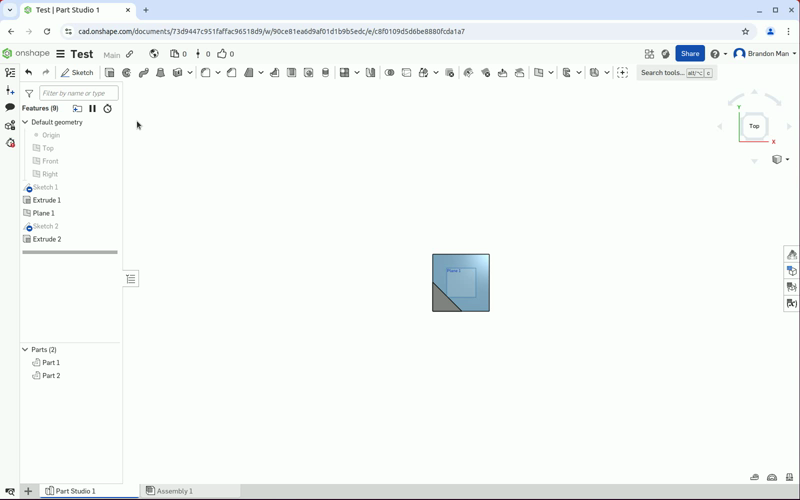
key(shift+h)
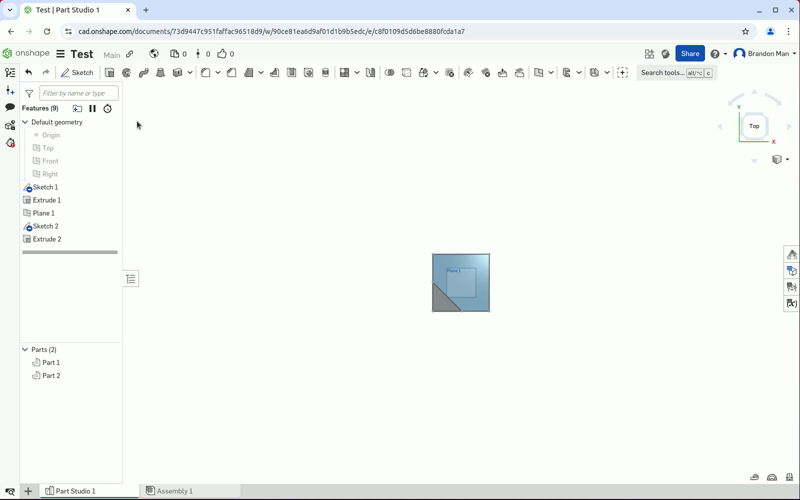
key(shift+7)
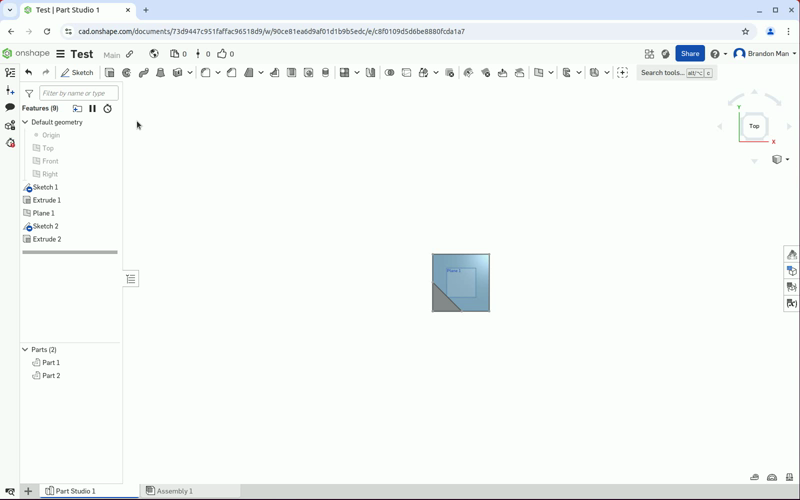
key(up, 3)
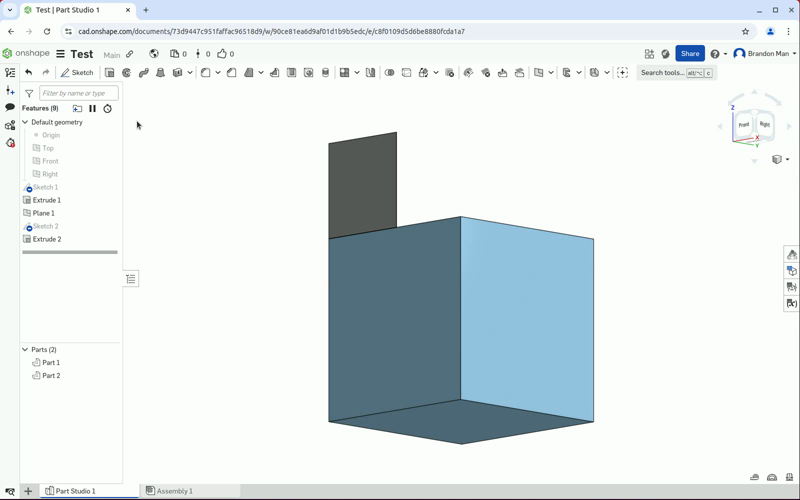
key(left, 3)
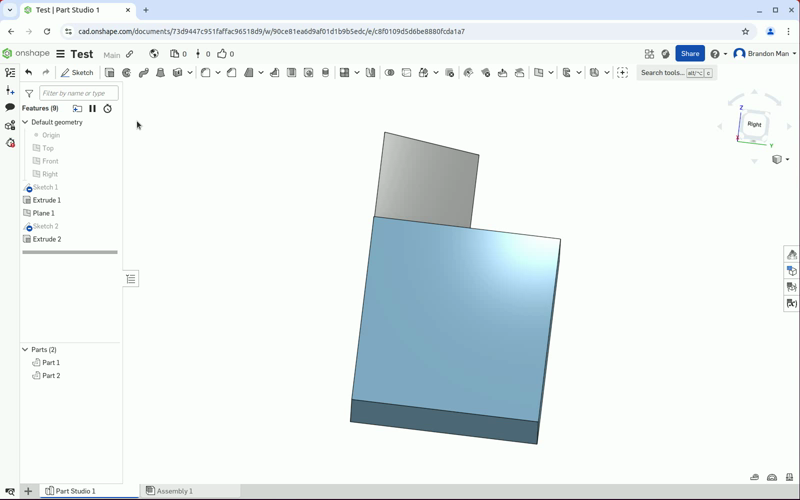
key(right, 3)
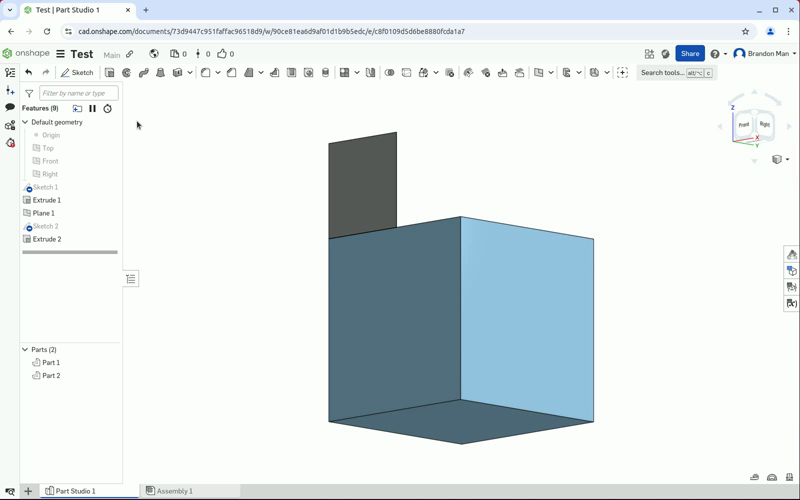
key(down, 3)
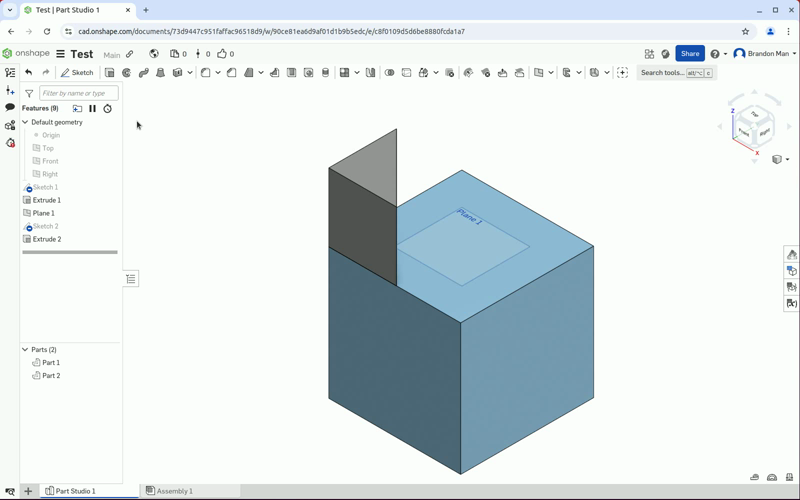
mouse_move(73, 189)
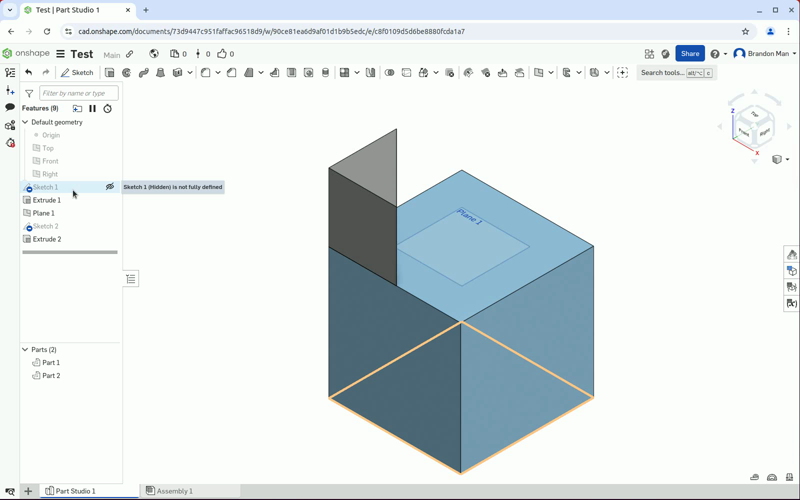
click(73, 189)